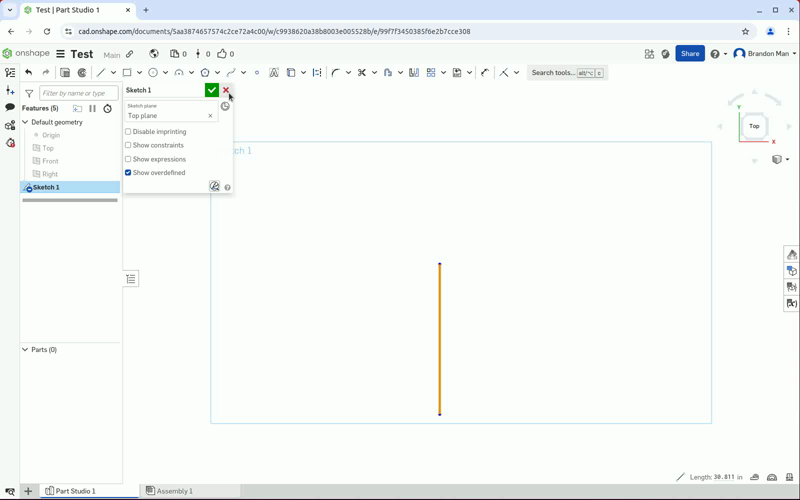
key(shift+h)
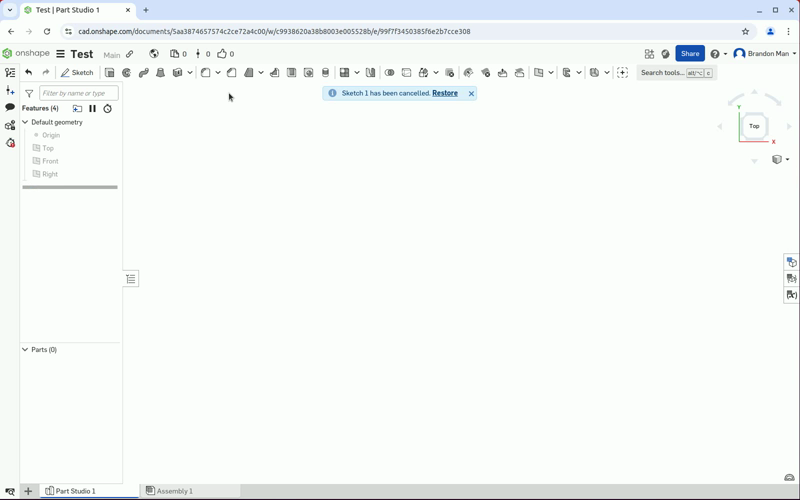
mouse_move(73, 352)
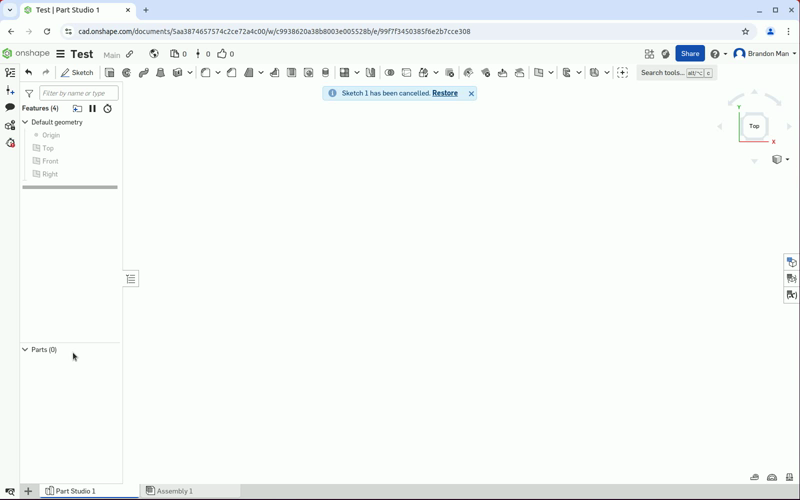
key(y)
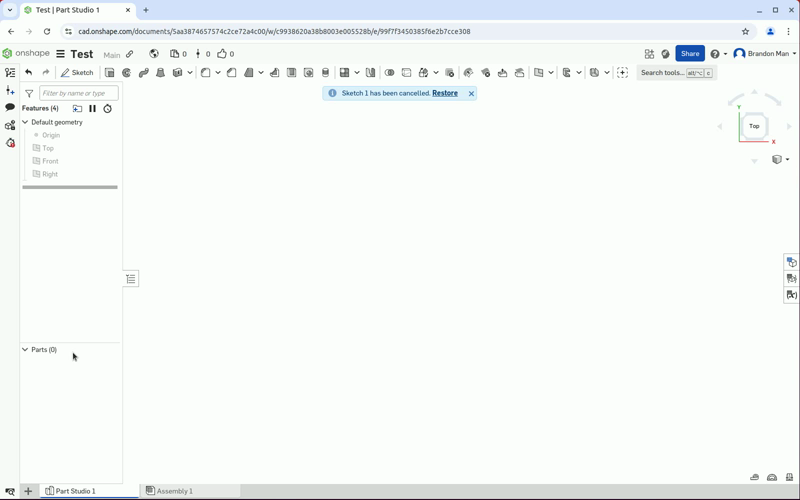
key(shift+p)
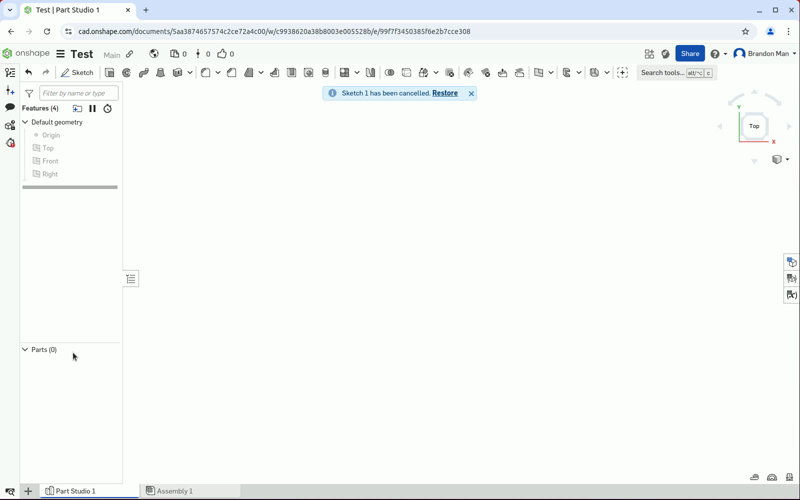
key(space)
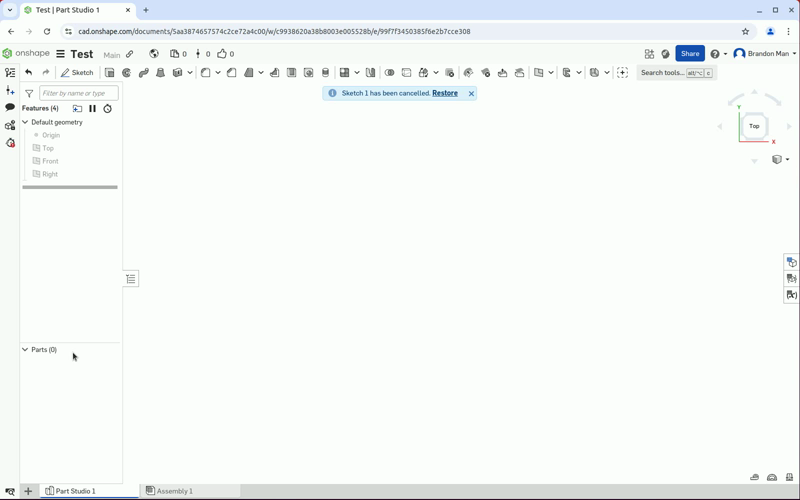
key_down(shift)
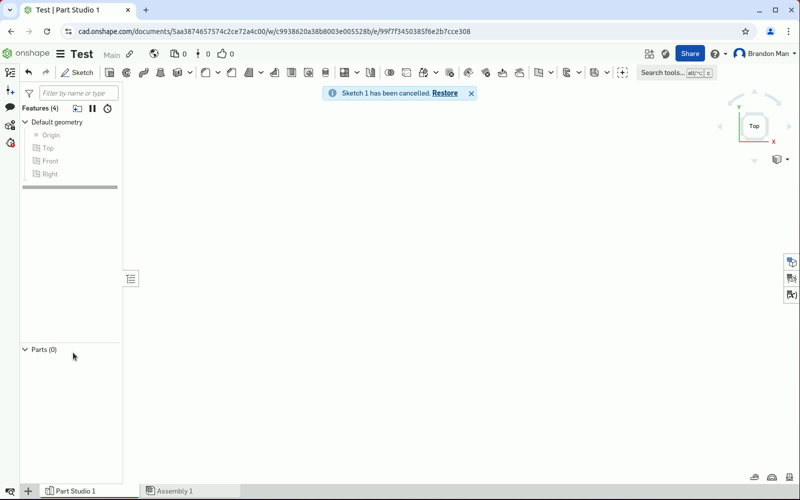
key(up)
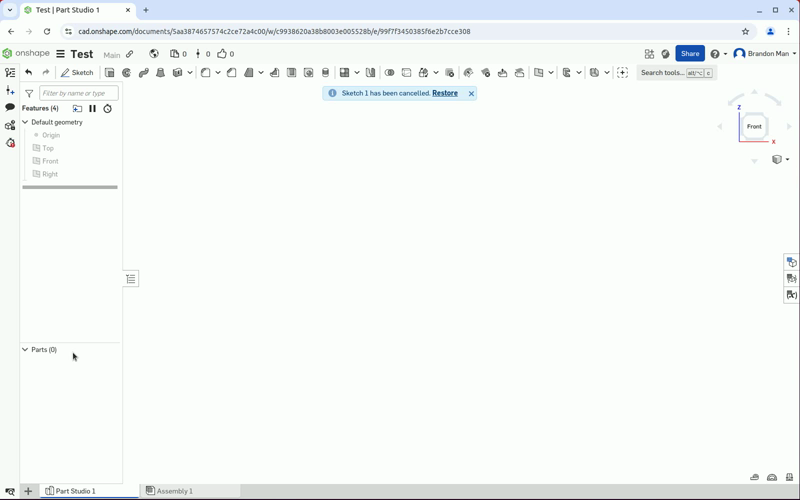
key_up(shift)
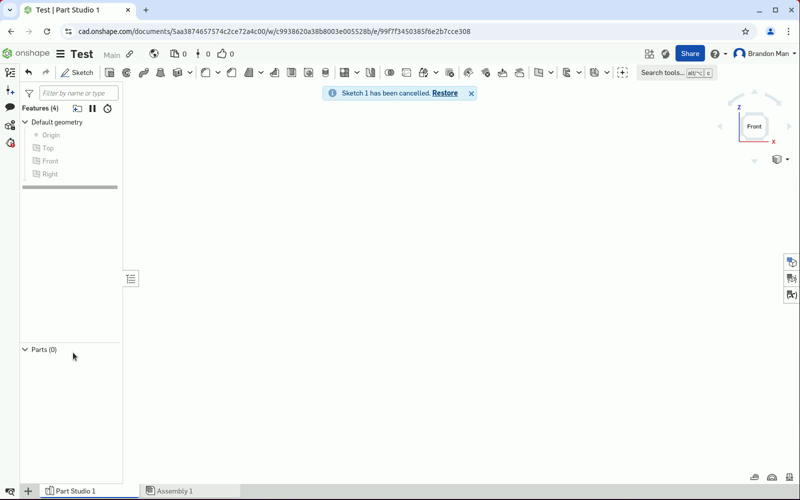
mouse_move(73, 352)
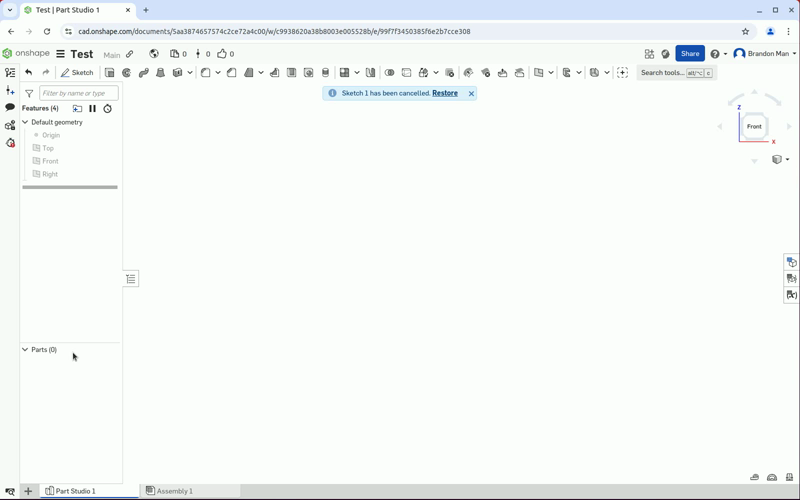
key(shift+y)
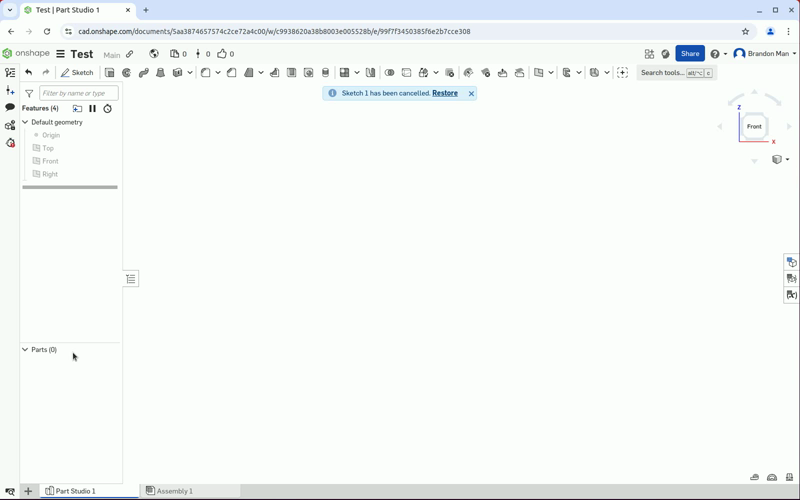
key(shift+s)
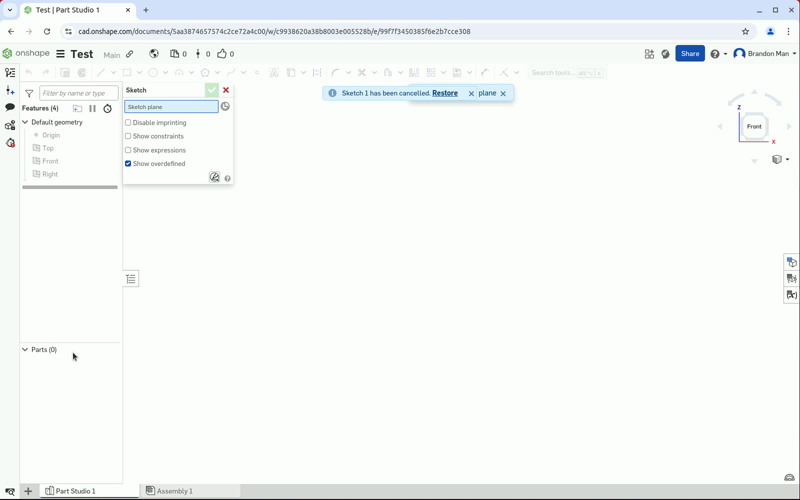
mouse_move(73, 163)
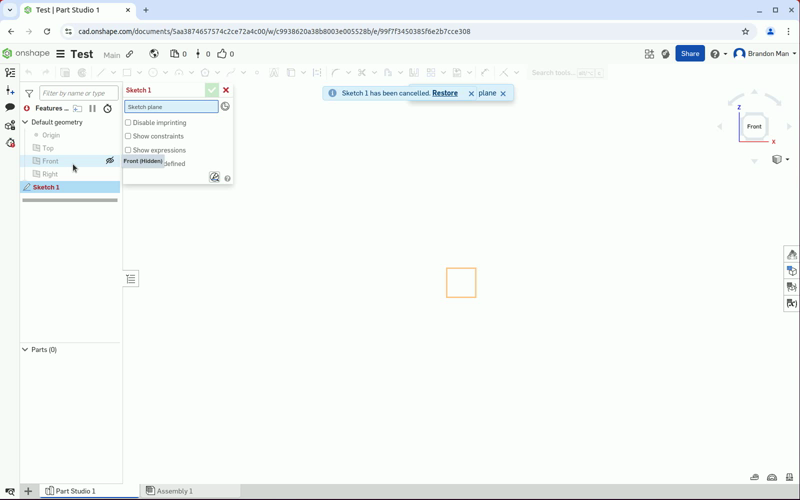
click(73, 163)
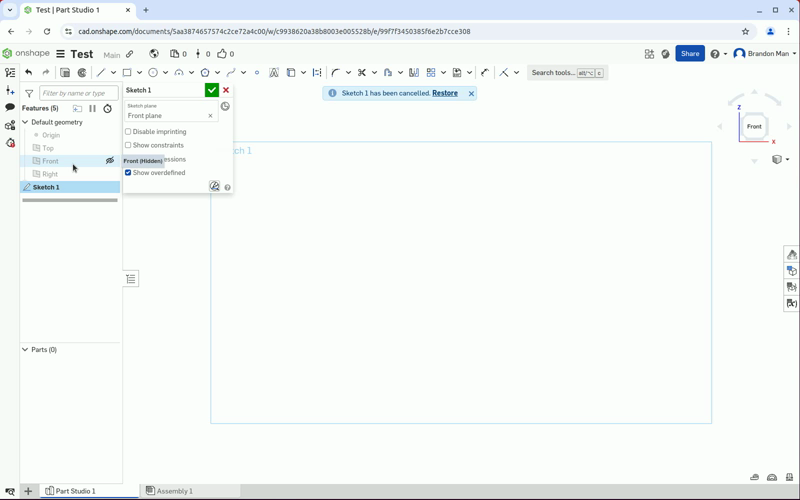
mouse_move(73, 352)
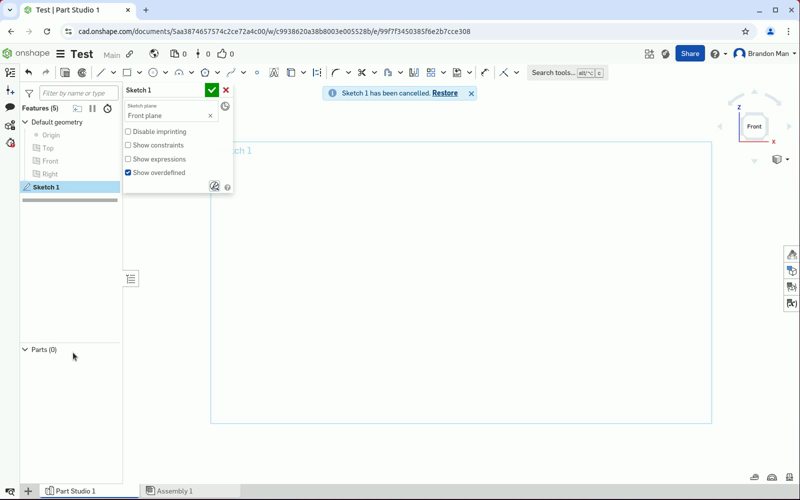
key(y)
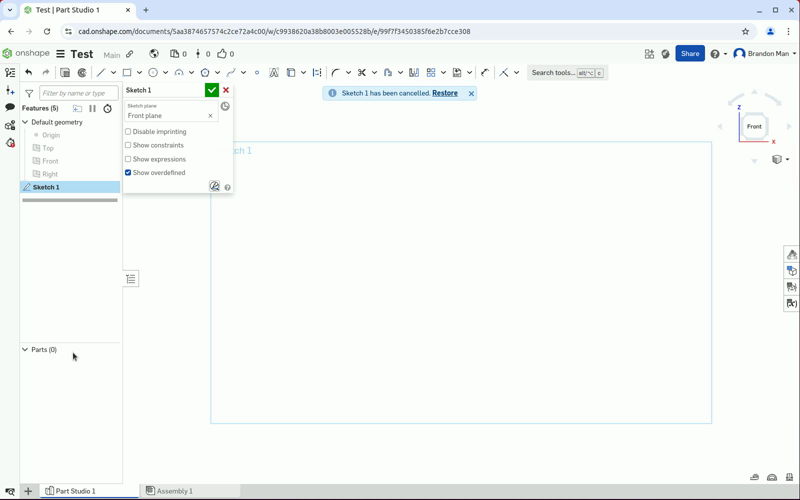
key(l)
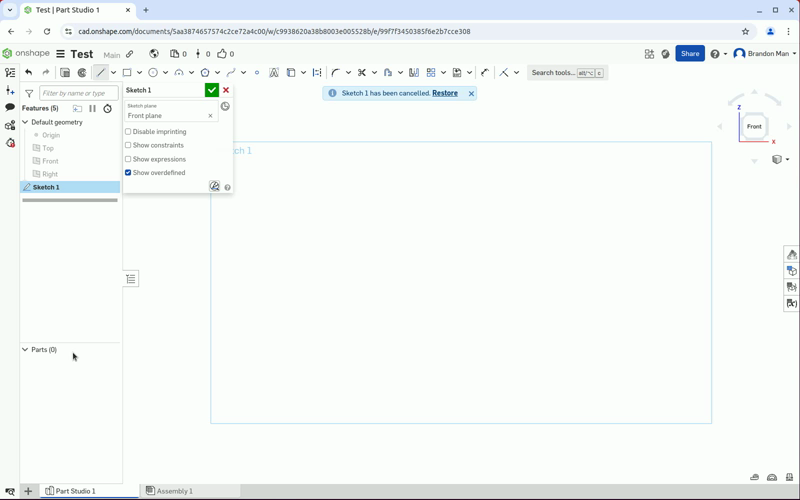
key_down(shift)
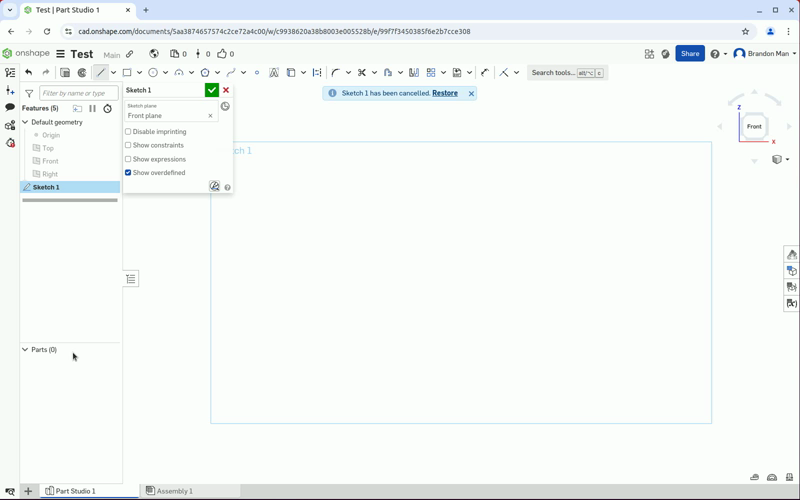
mouse_move(460, 282)
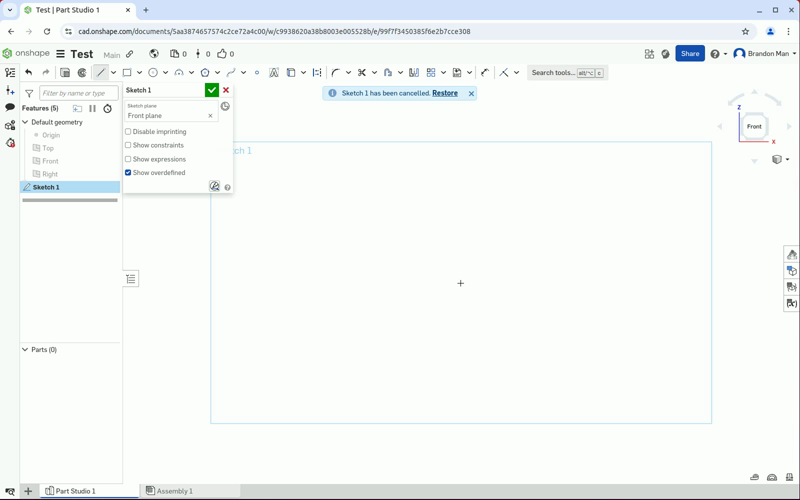
click(460, 282)
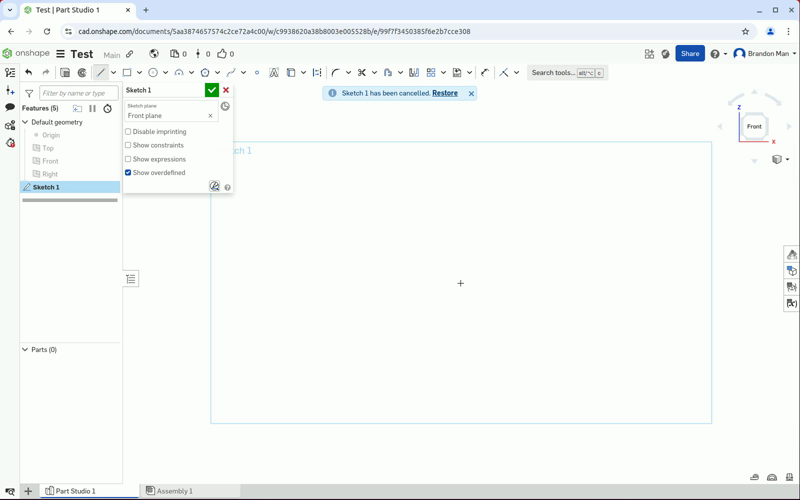
key_up(shift)
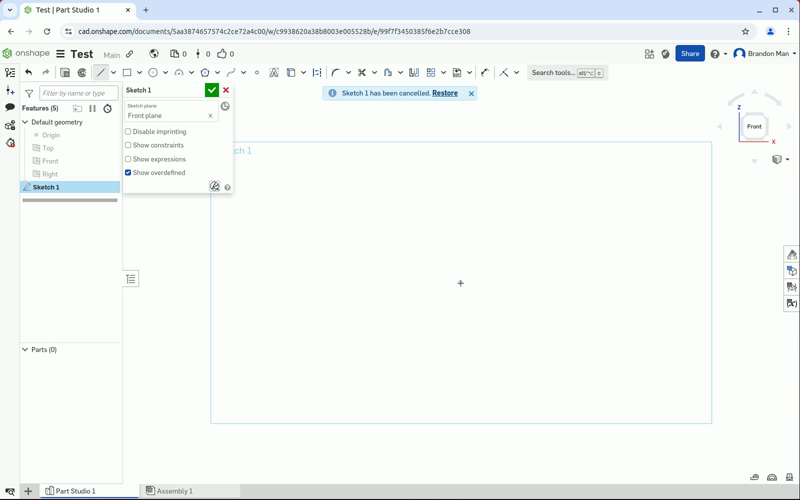
key_down(shift)
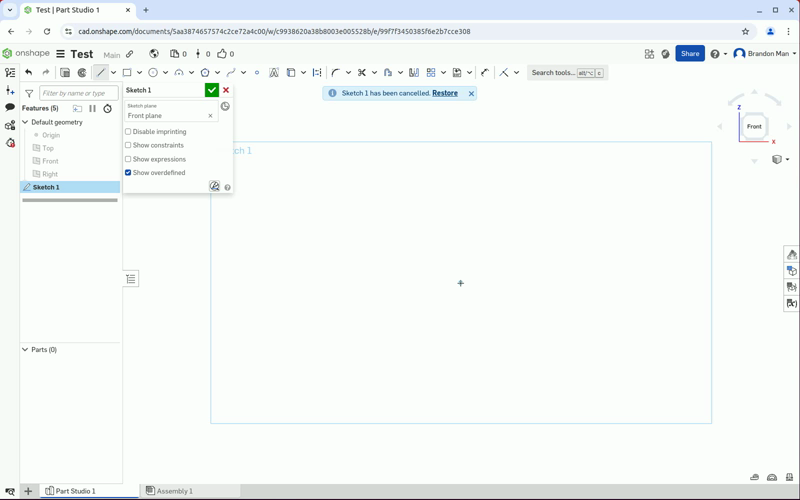
mouse_move(558, 282)
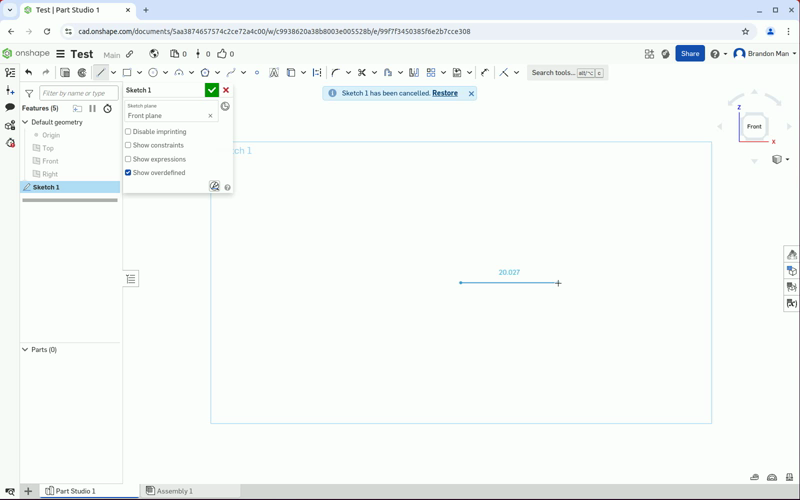
click(558, 282)
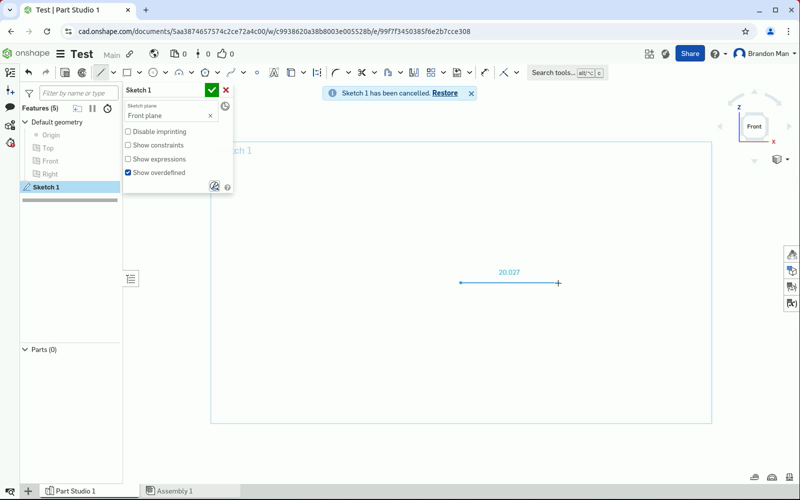
key_up(shift)
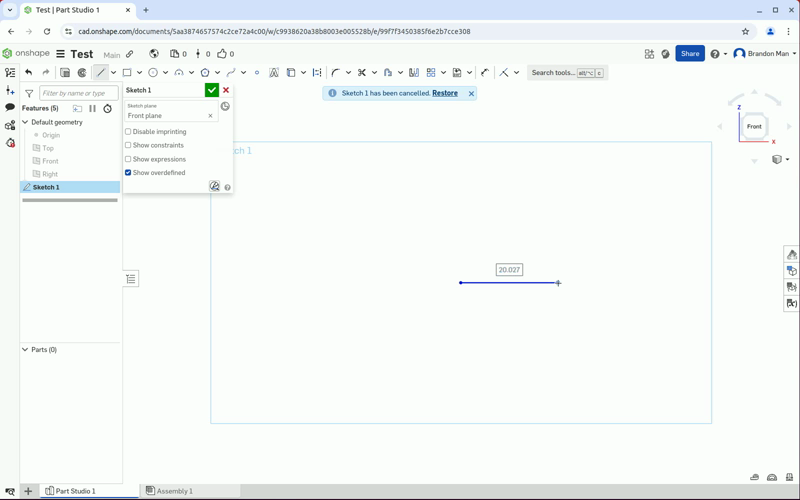
key_down(shift)
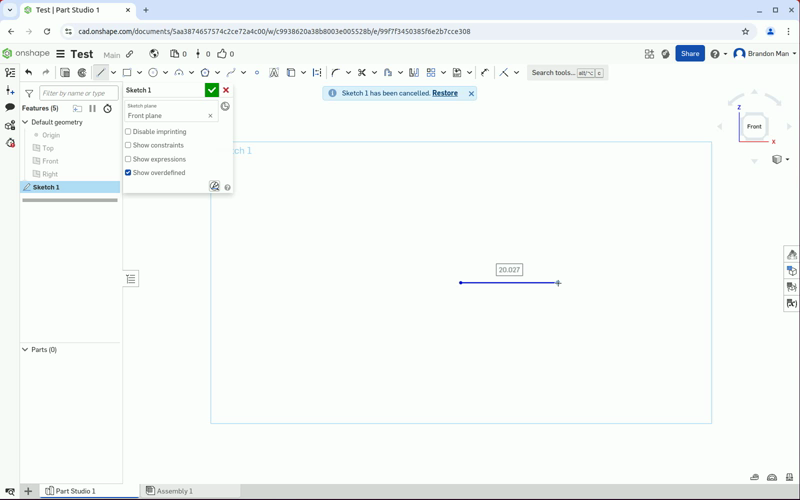
mouse_move(558, 215)
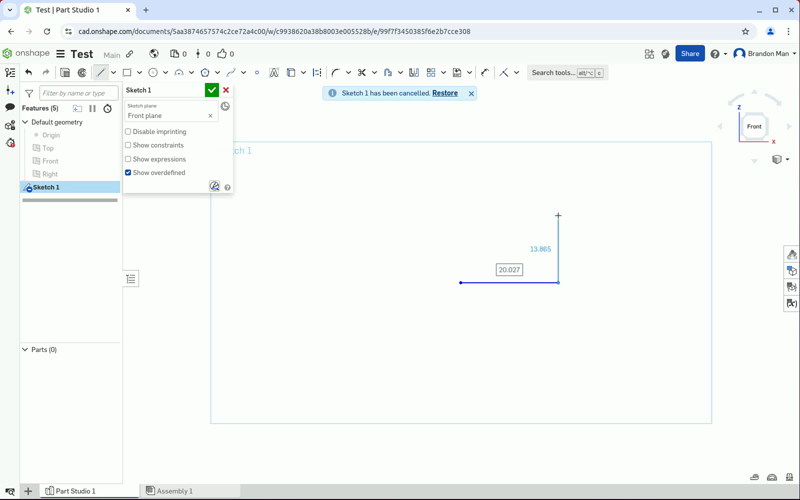
click(558, 215)
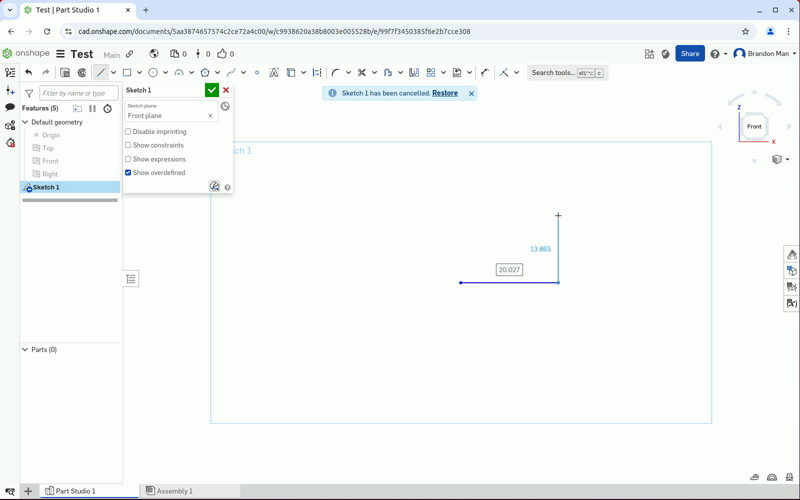
key_up(shift)
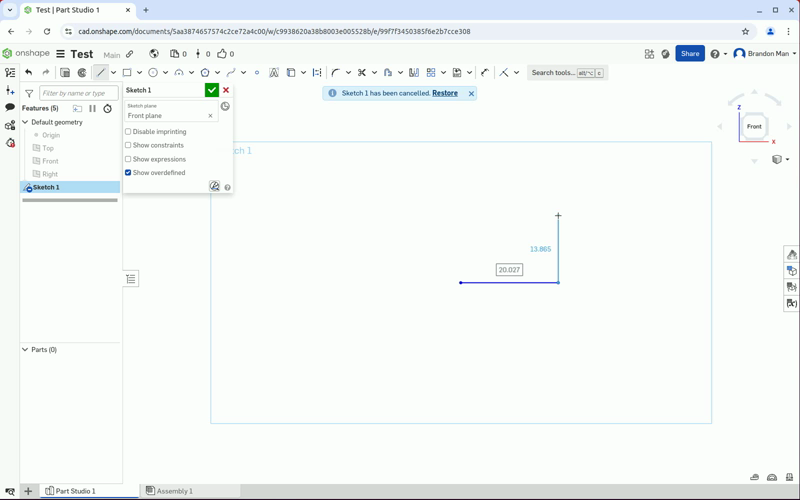
key_down(shift)
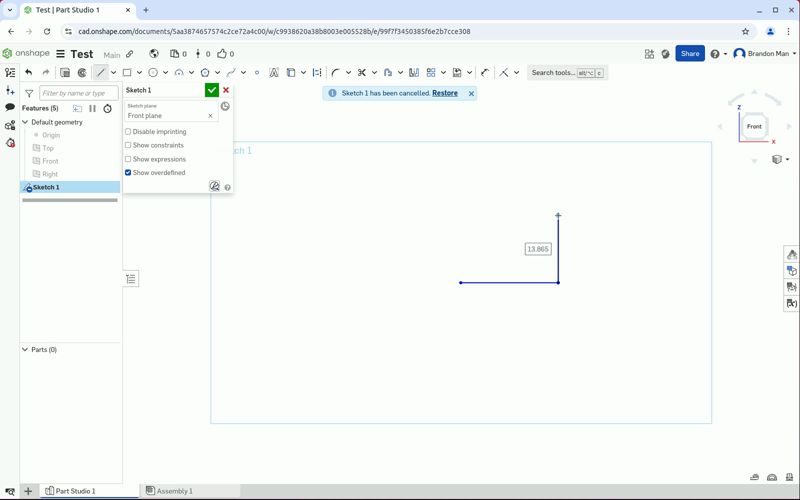
mouse_move(460, 215)
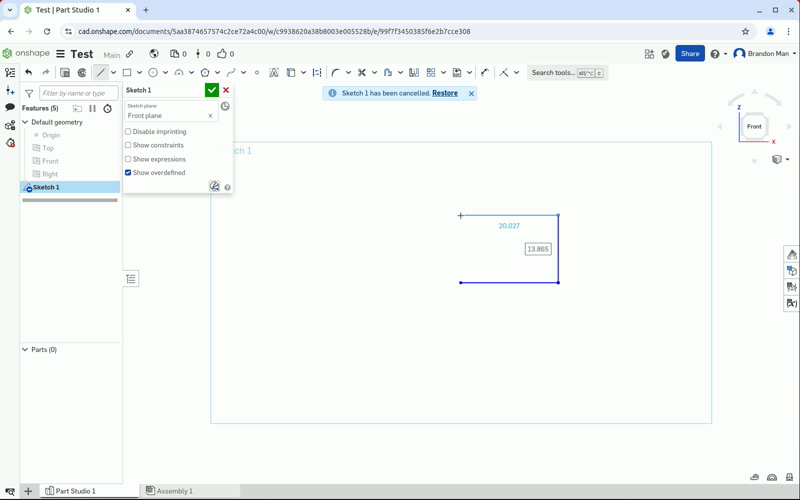
click(460, 215)
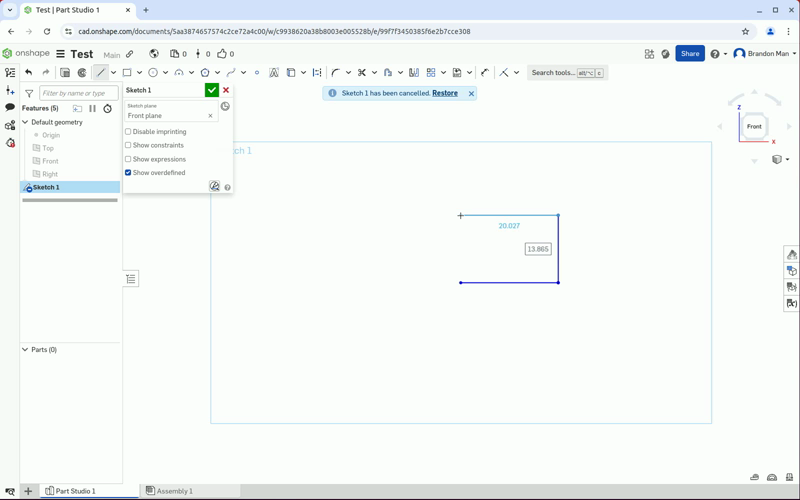
key_up(shift)
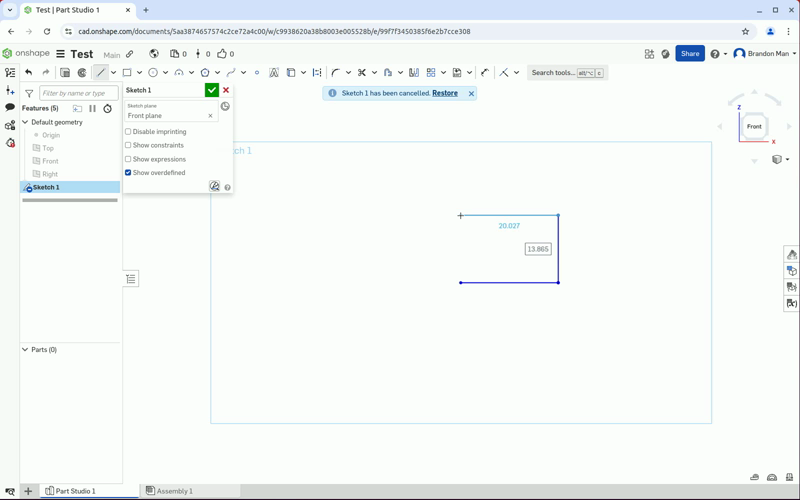
key_down(shift)
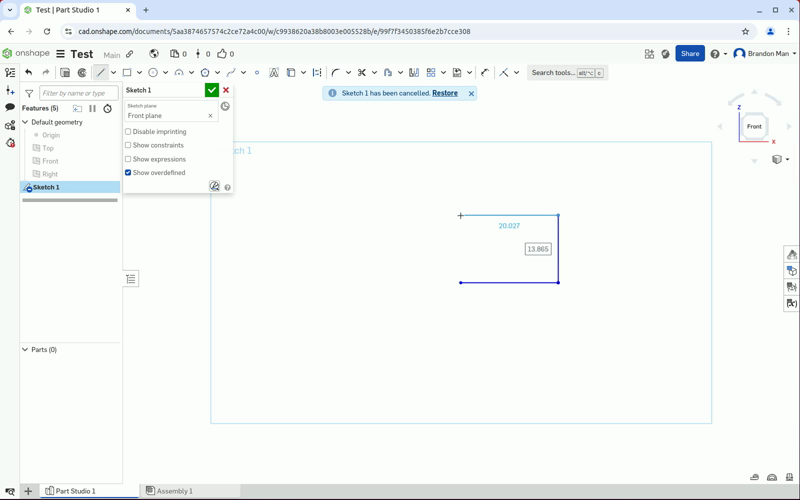
mouse_move(460, 282)
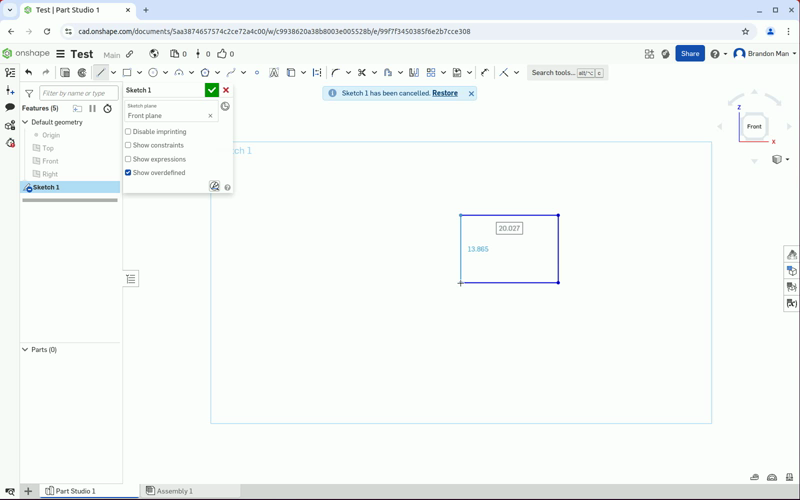
key_up(shift)
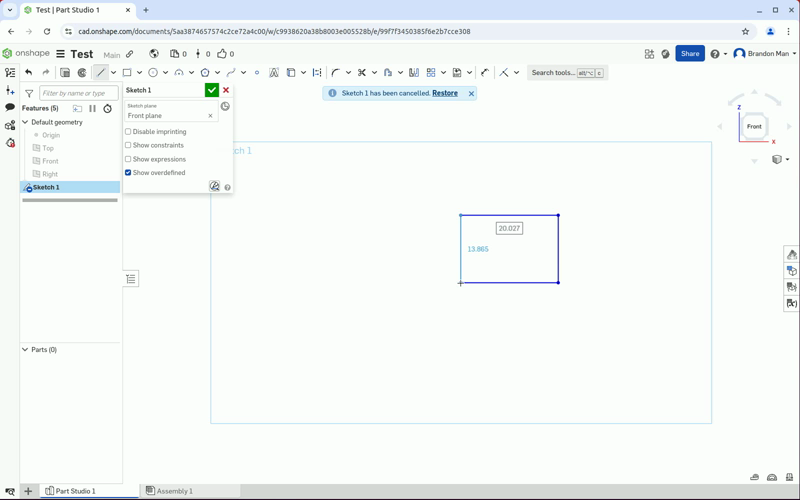
click(460, 282)
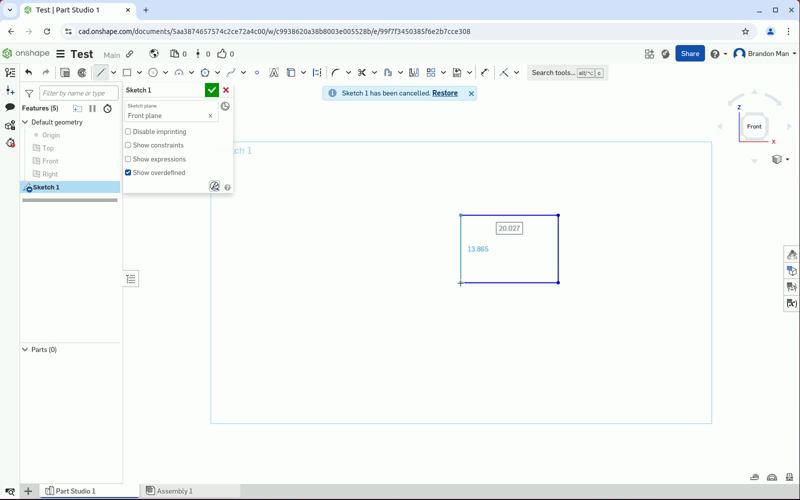
key(esc)
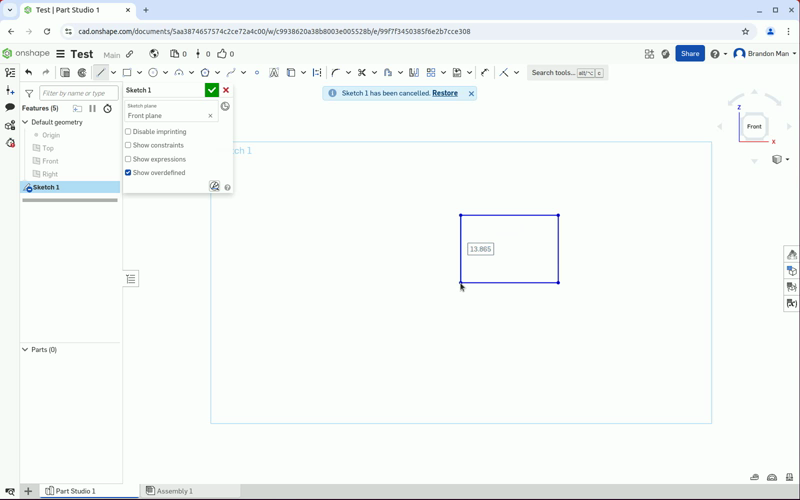
mouse_move(503, 242)
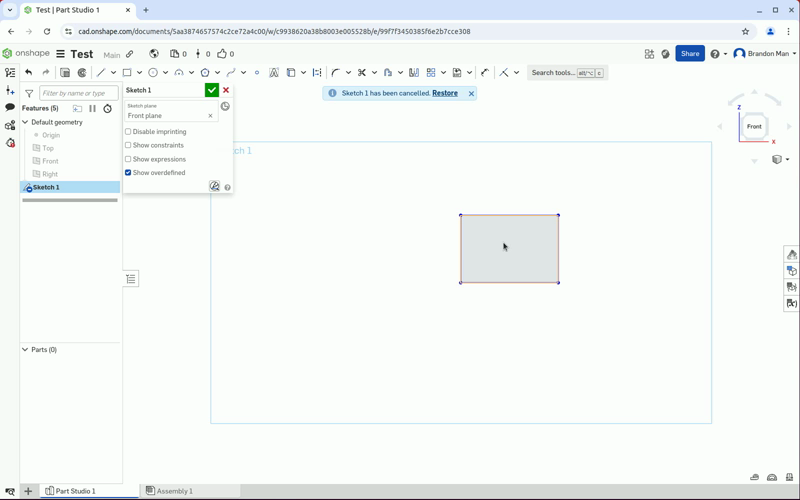
click(503, 242)
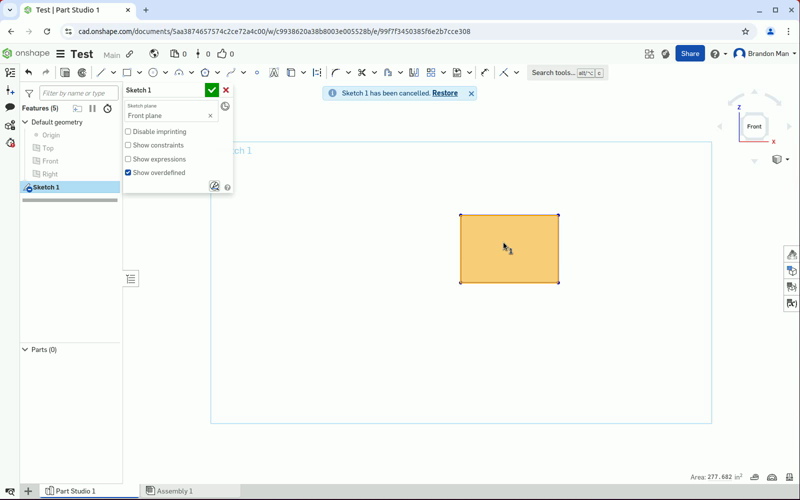
mouse_move(73, 352)
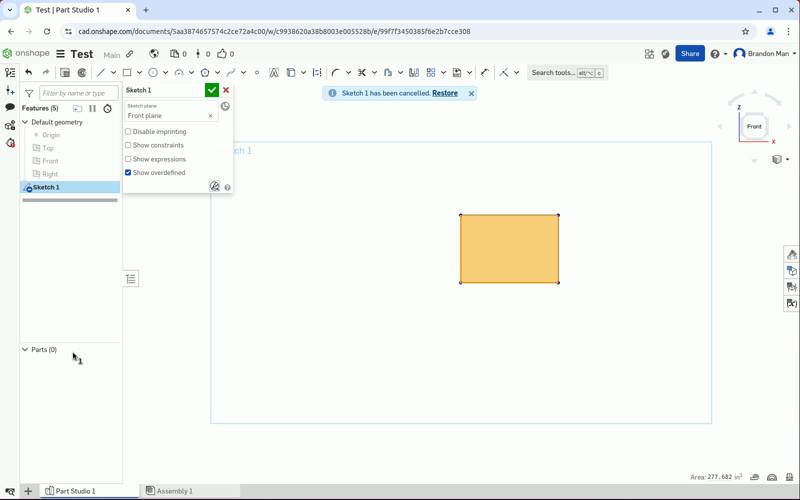
key(shift+y)
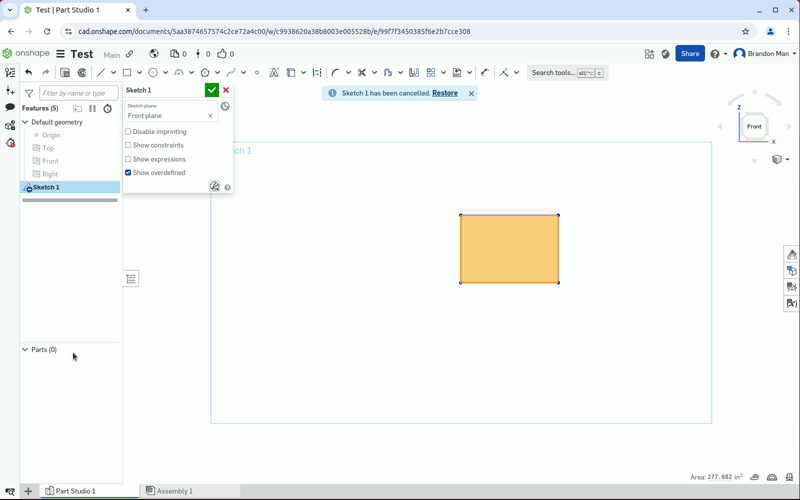
key(shift+e)
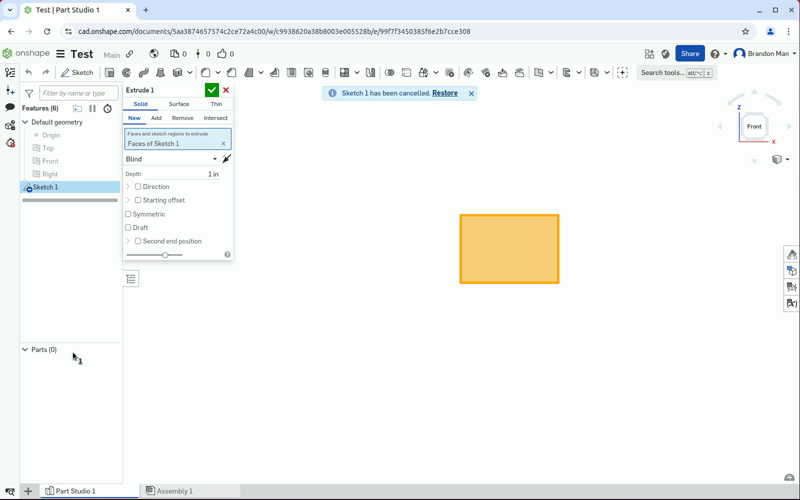
mouse_move(143, 106)
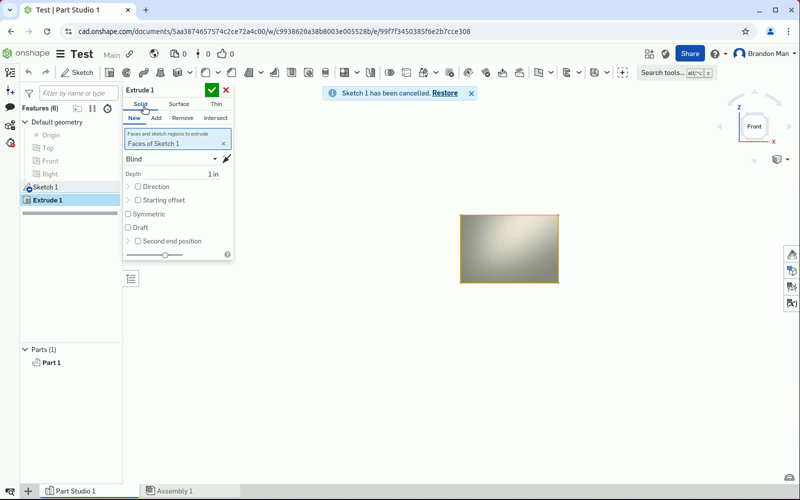
click(143, 106)
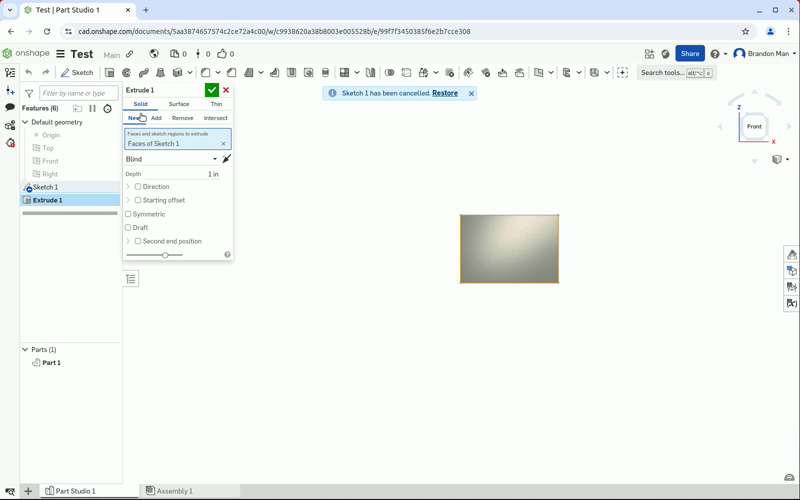
mouse_move(137, 120)
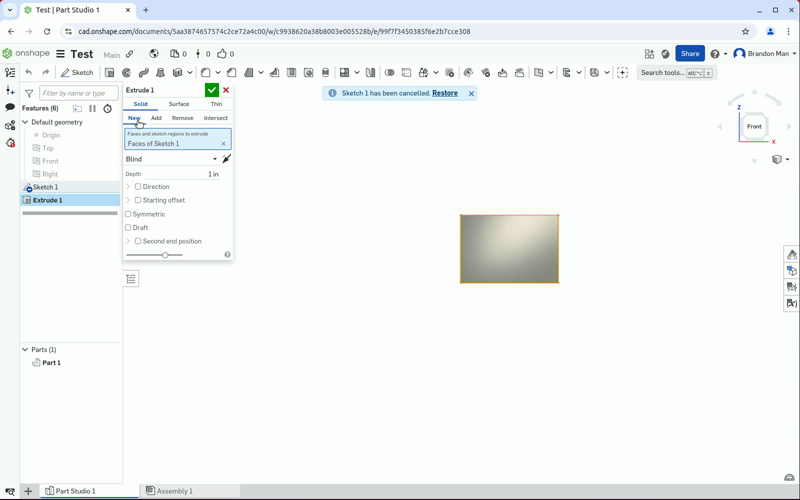
click(137, 120)
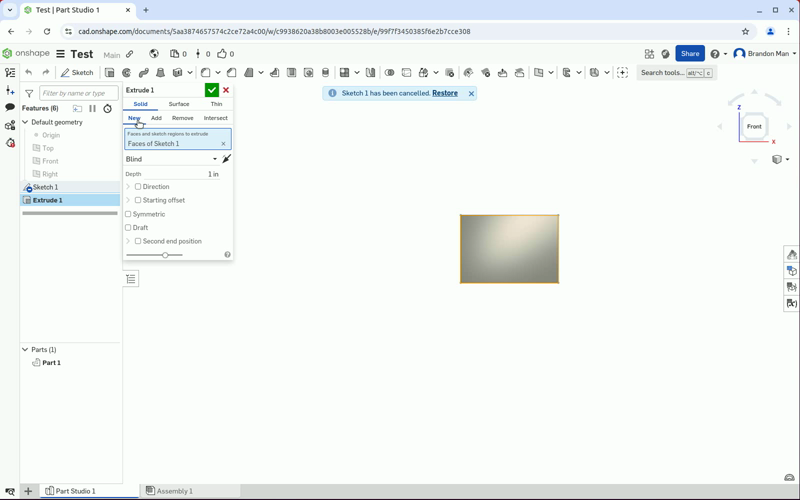
key(tab, 4)
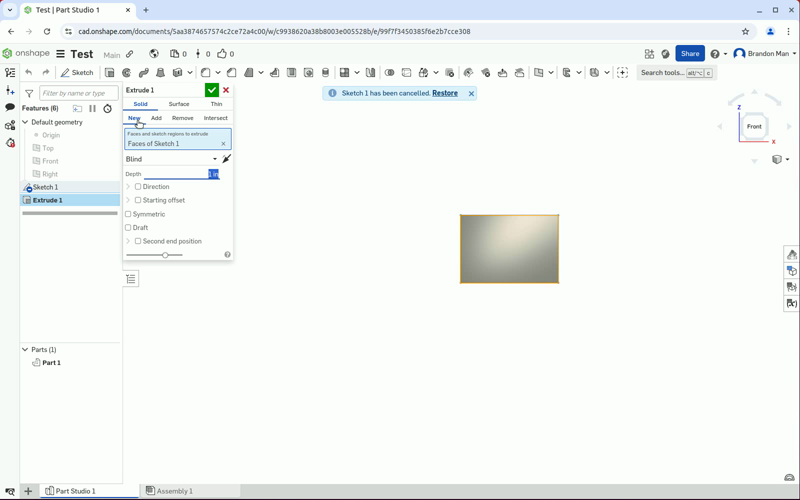
text(0.241)
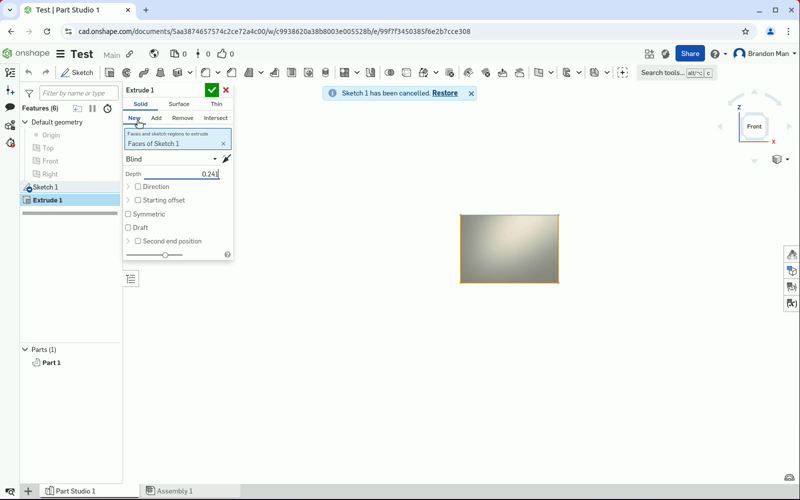
key(enter)
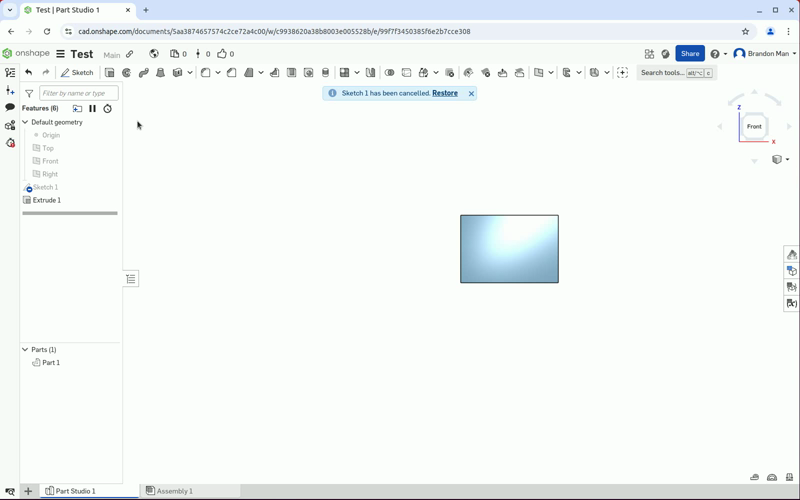
key(shift+h)
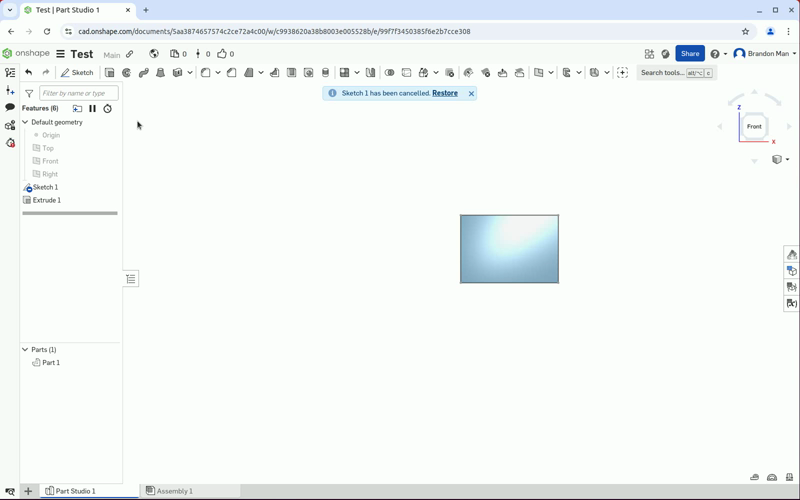
key(shift+h)
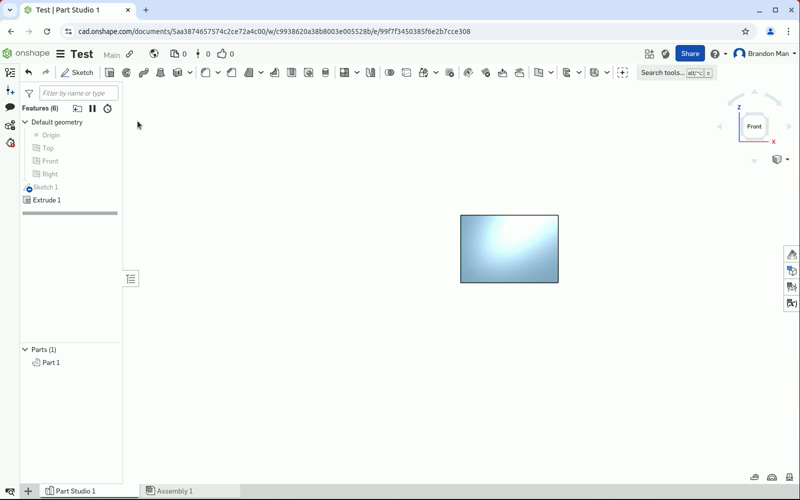
mouse_move(73, 189)
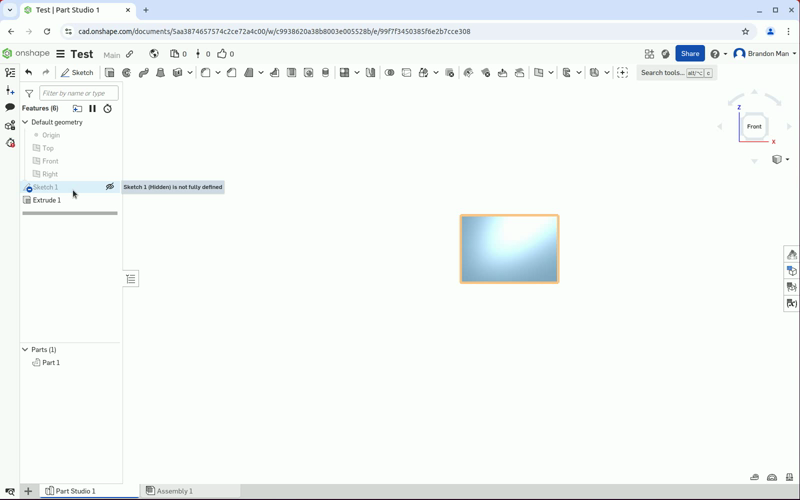
click(73, 189)
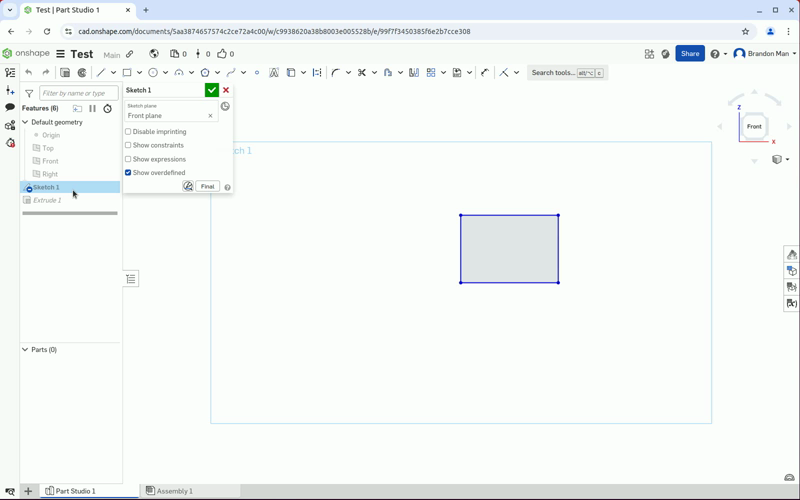
mouse_move(229, 92)
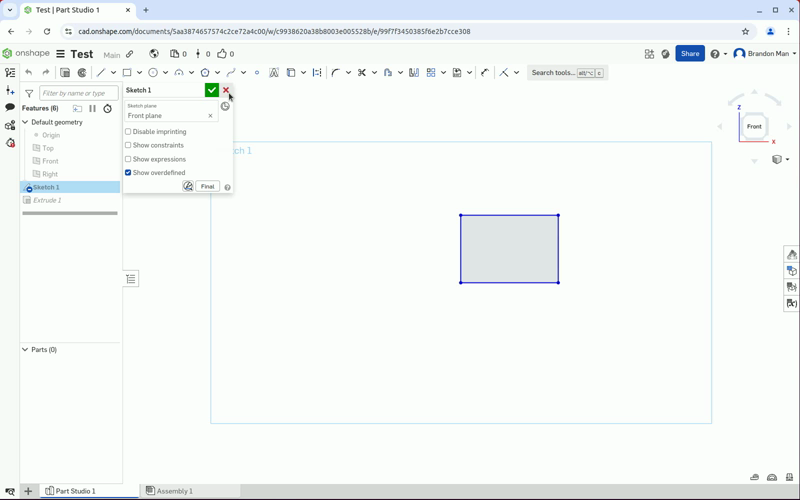
click(229, 92)
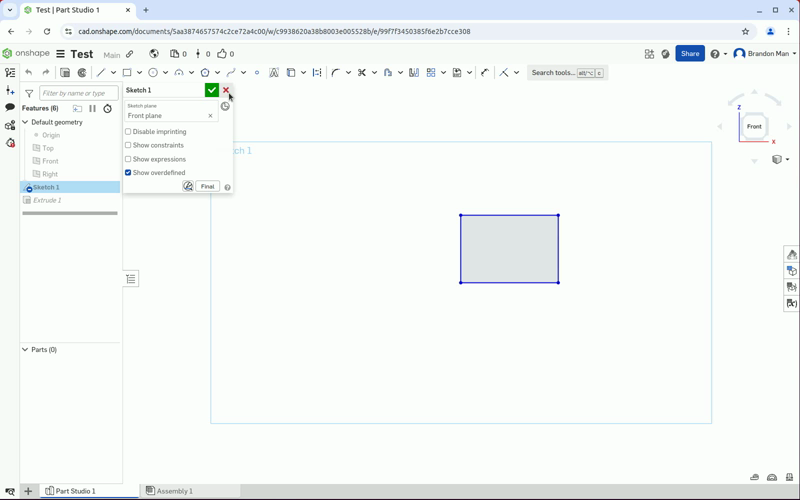
key(shift+s)
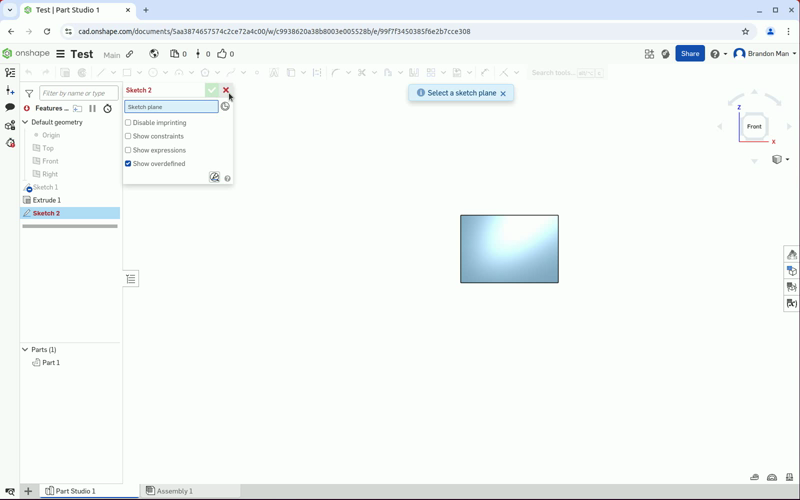
mouse_move(73, 163)
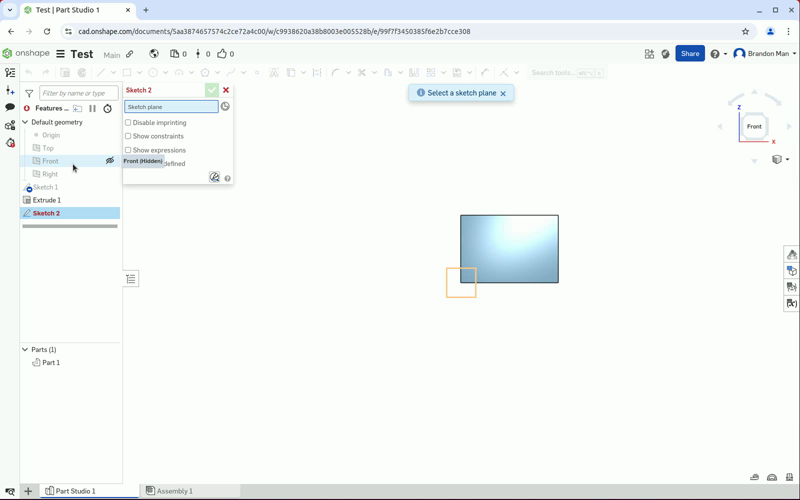
click(73, 163)
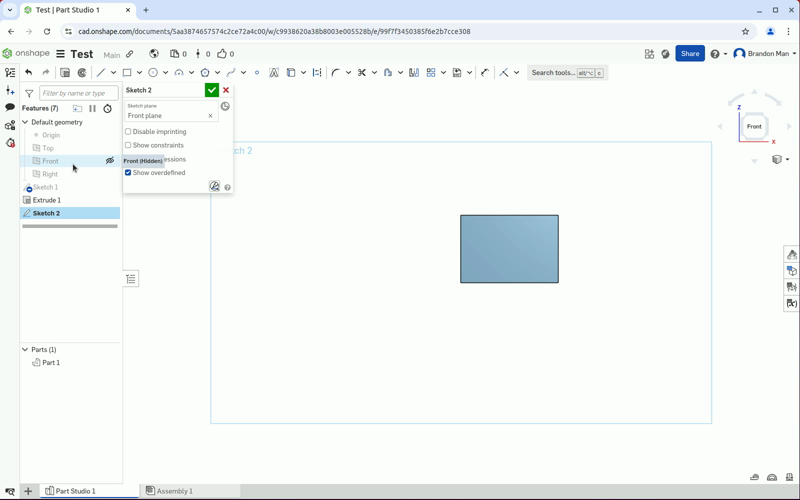
mouse_move(73, 352)
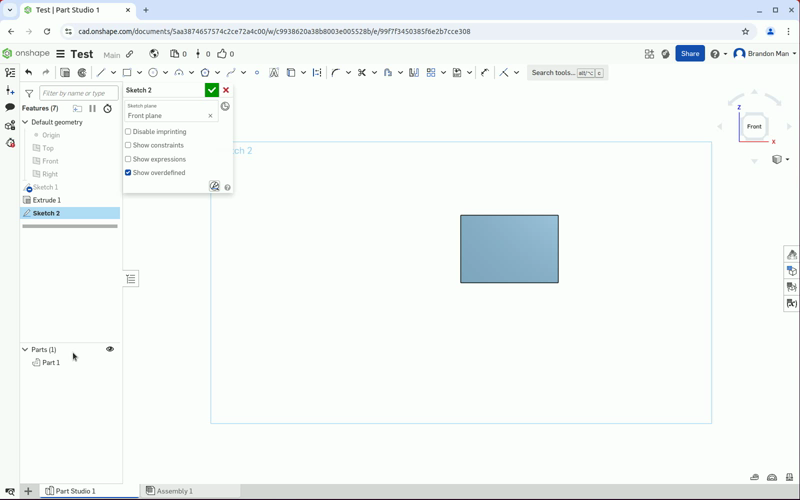
key(y)
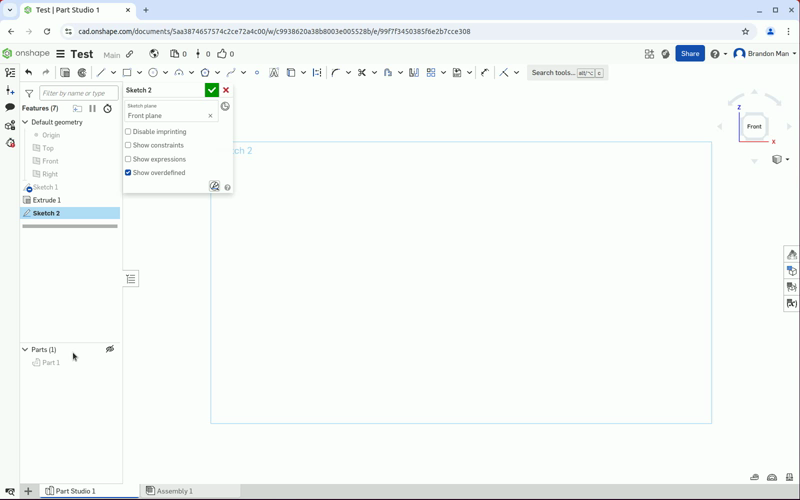
key(l)
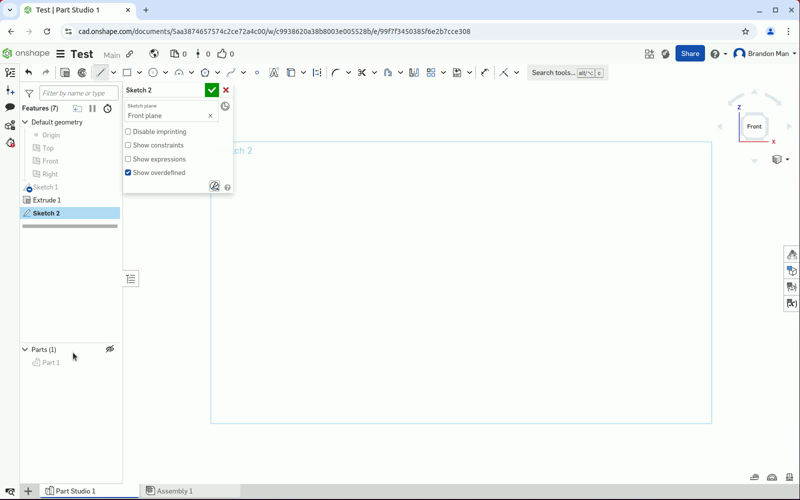
key_down(shift)
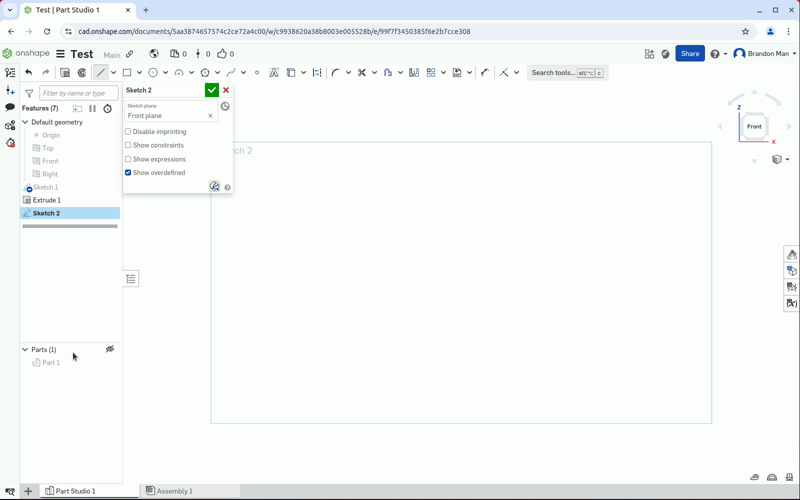
mouse_move(445, 282)
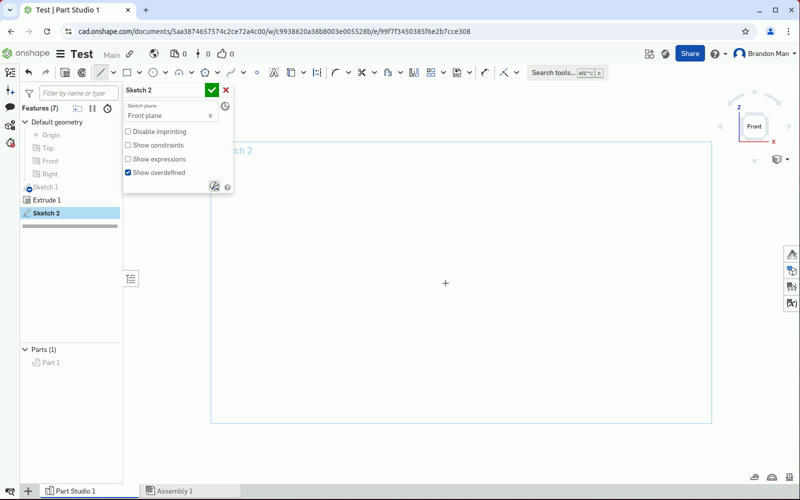
click(445, 282)
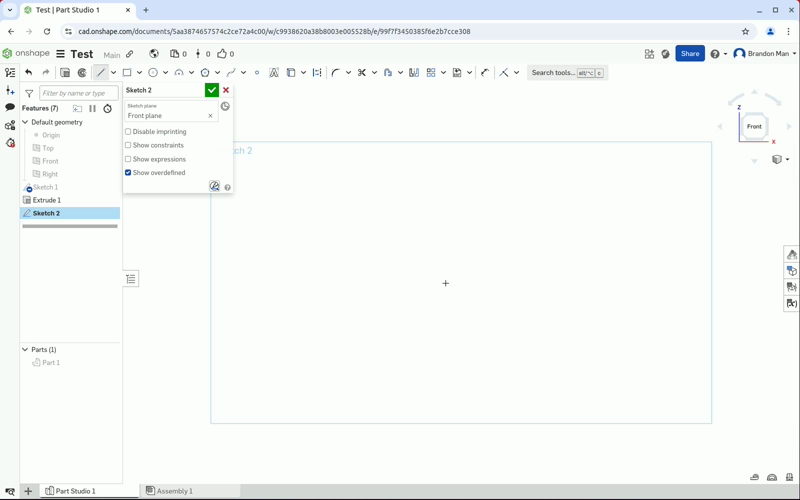
key_up(shift)
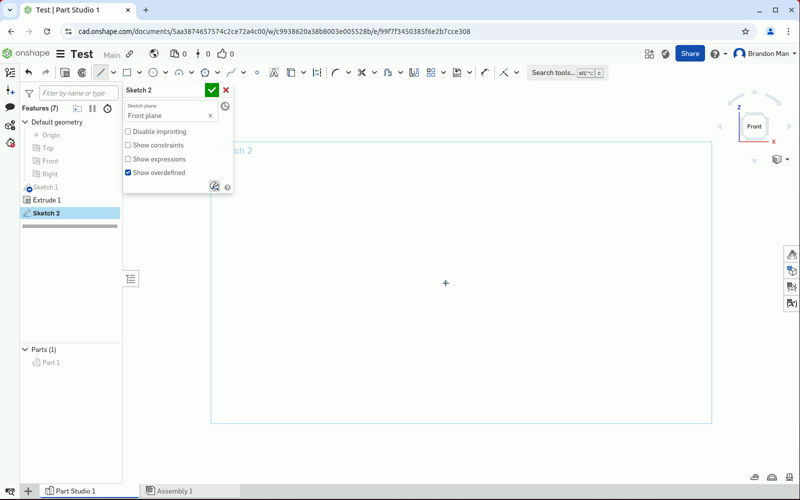
key_down(shift)
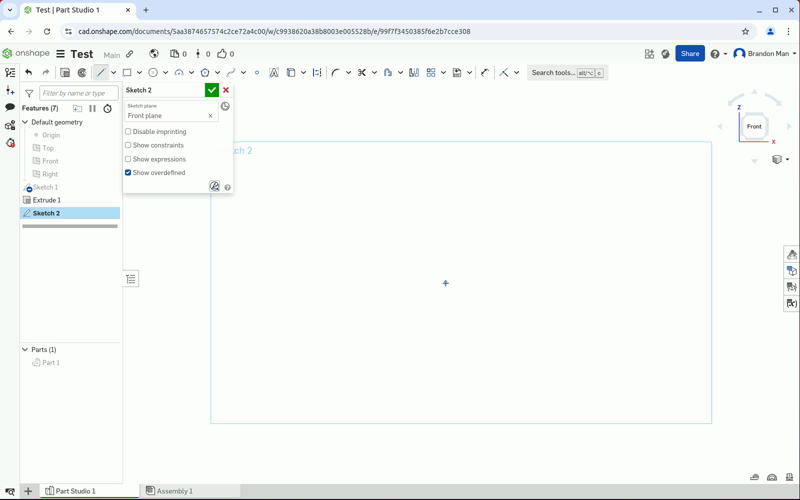
mouse_move(475, 282)
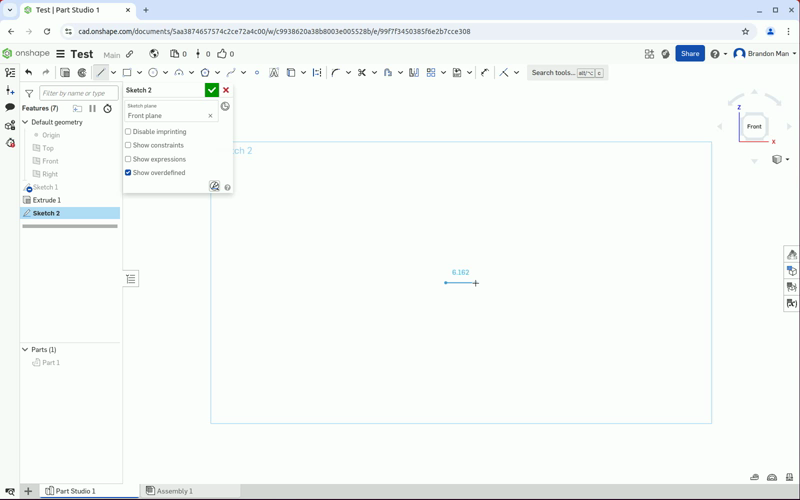
mouse_move(460, 282)
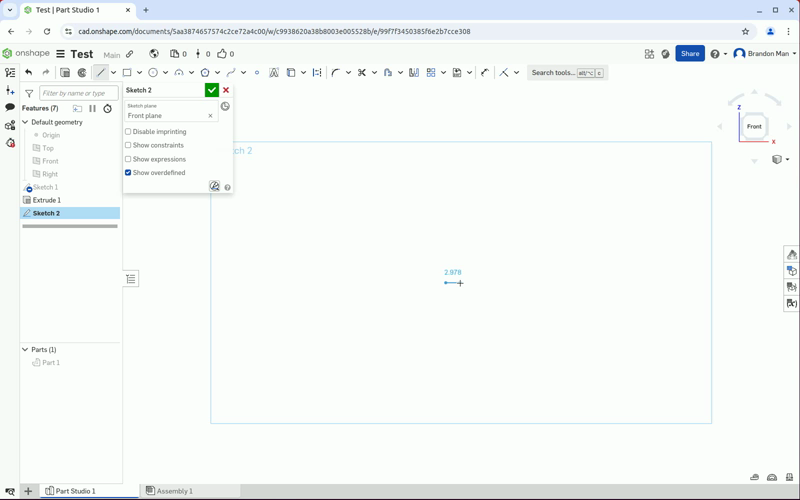
click(460, 282)
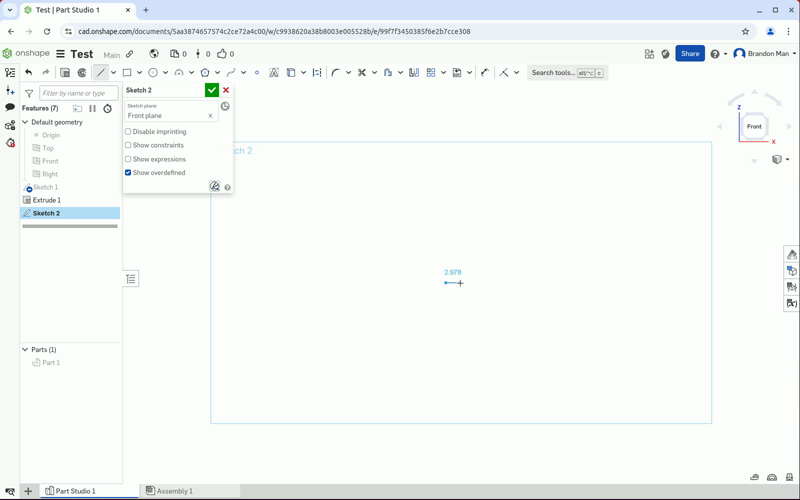
key_up(shift)
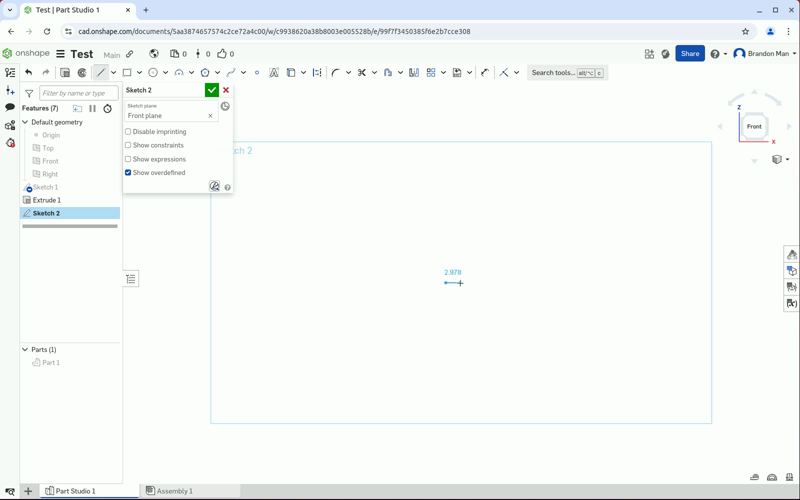
key_down(shift)
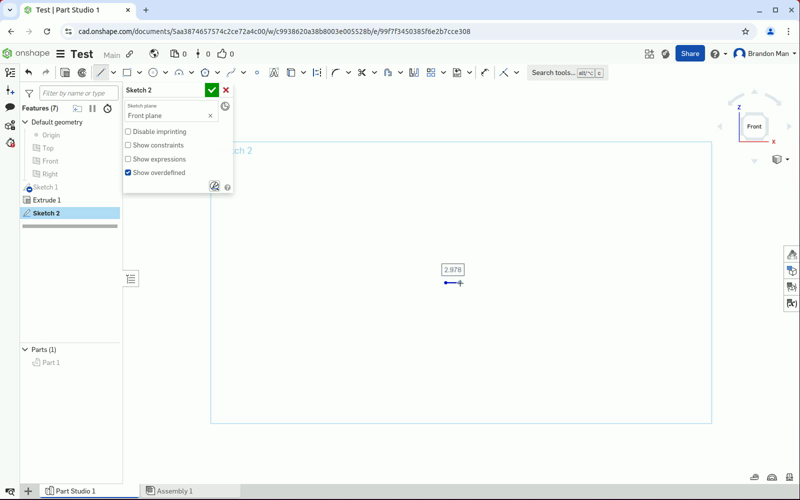
mouse_move(460, 215)
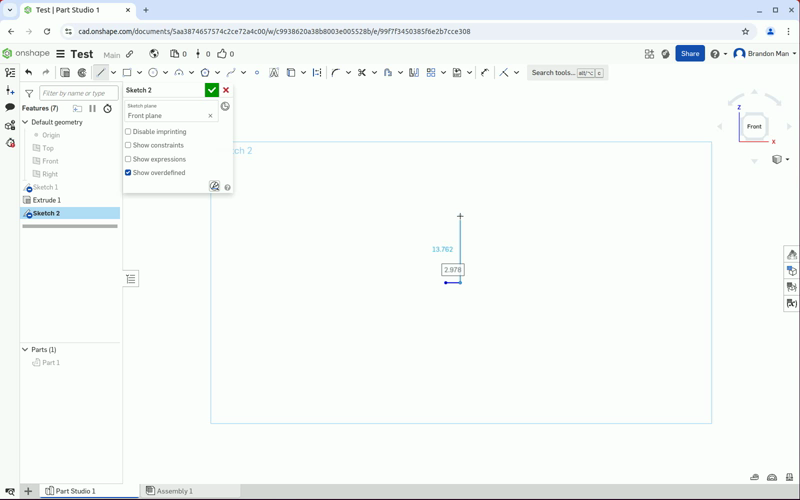
click(460, 215)
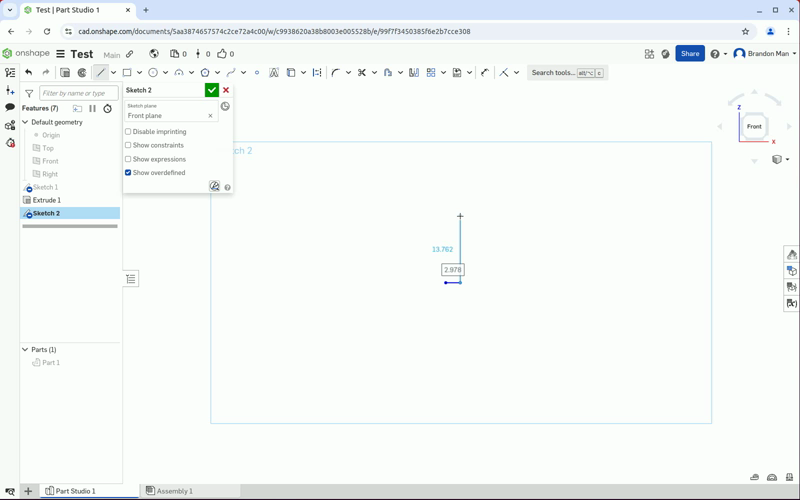
key_up(shift)
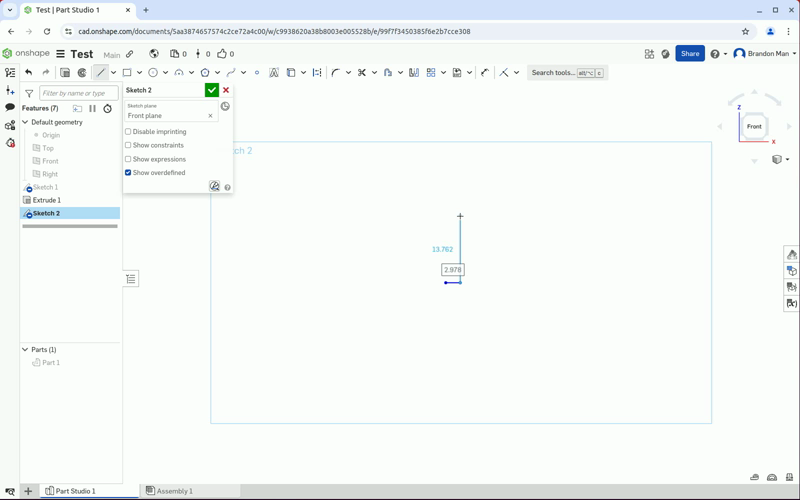
key_down(shift)
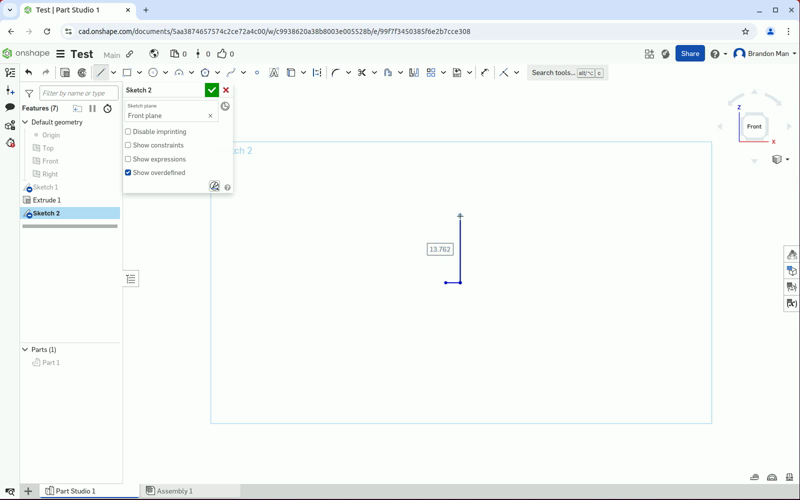
mouse_move(558, 215)
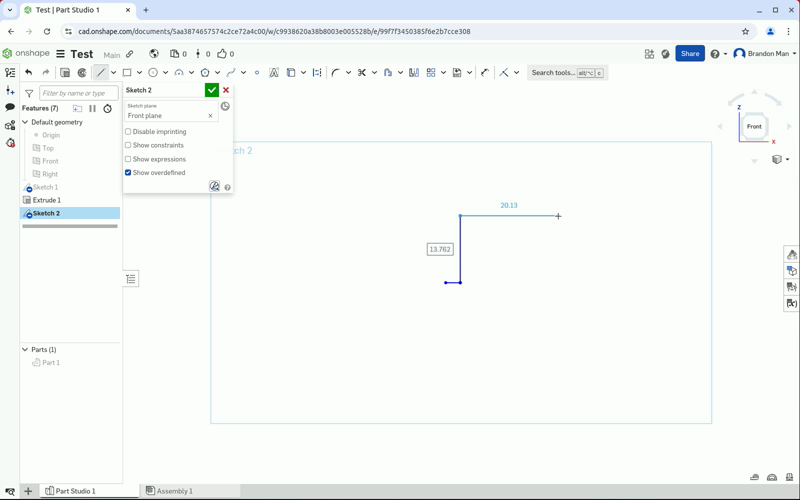
click(558, 215)
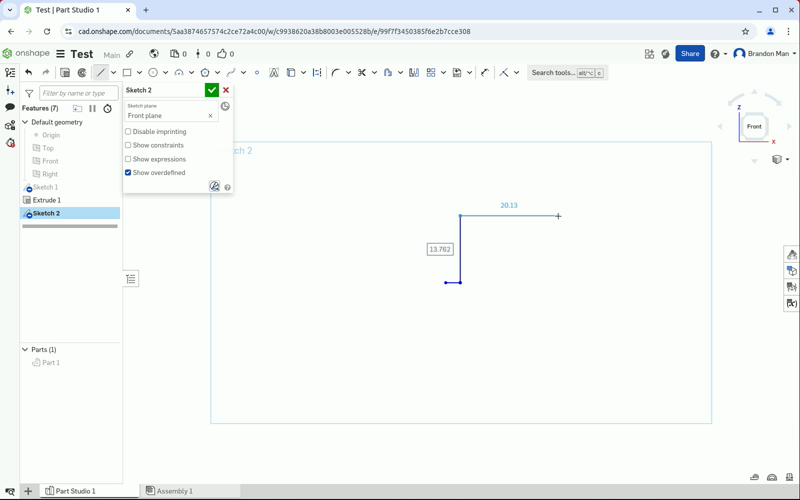
key_up(shift)
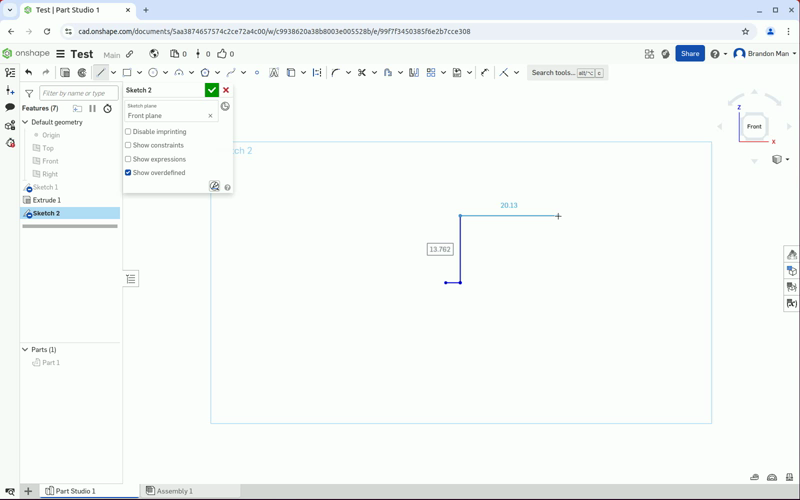
key_down(shift)
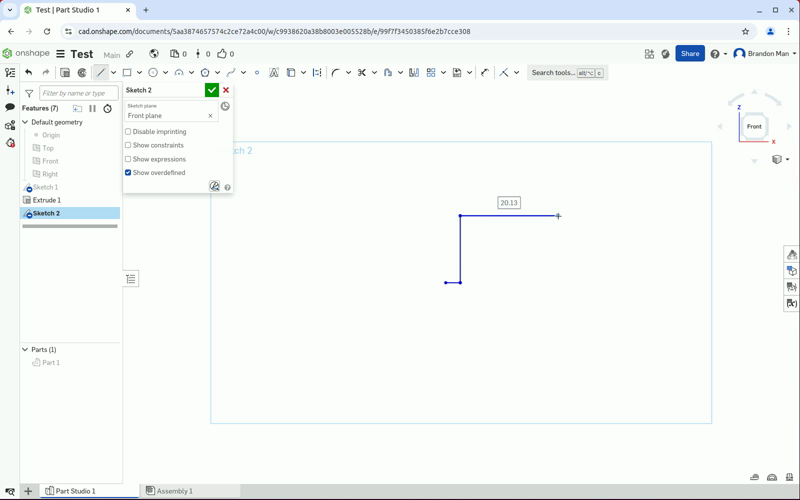
mouse_move(558, 282)
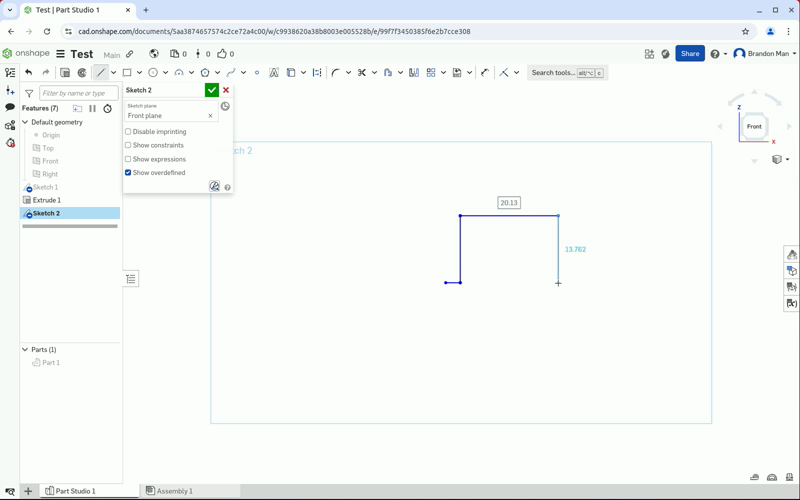
click(558, 282)
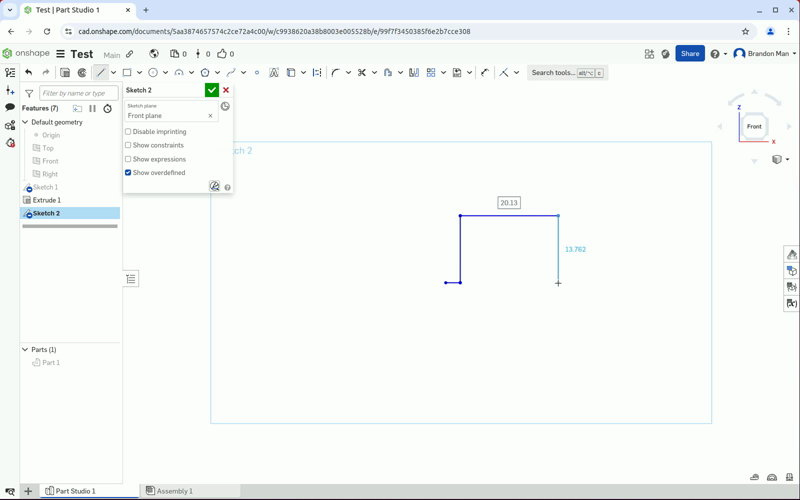
key_up(shift)
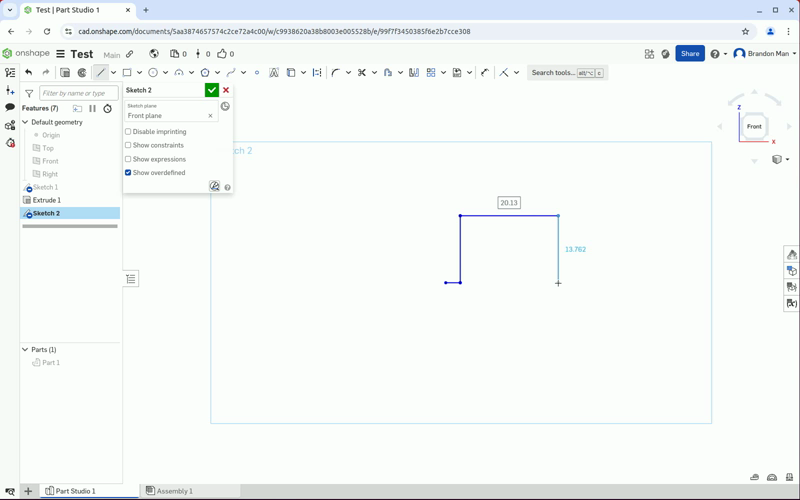
key_down(shift)
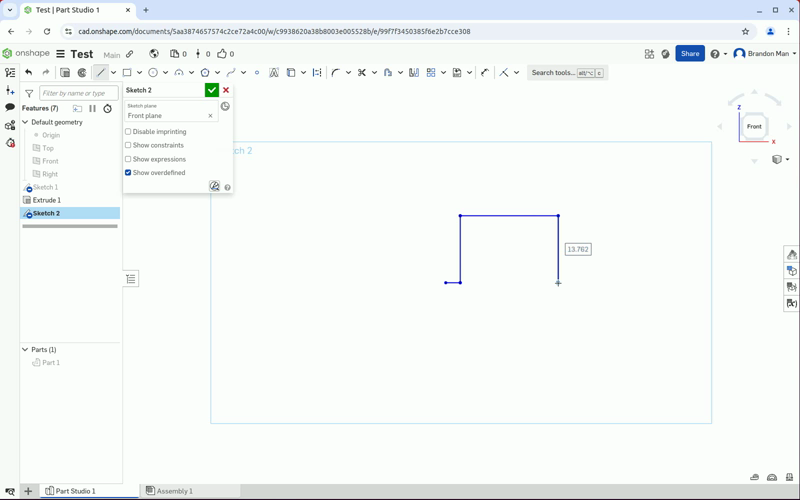
mouse_move(588, 282)
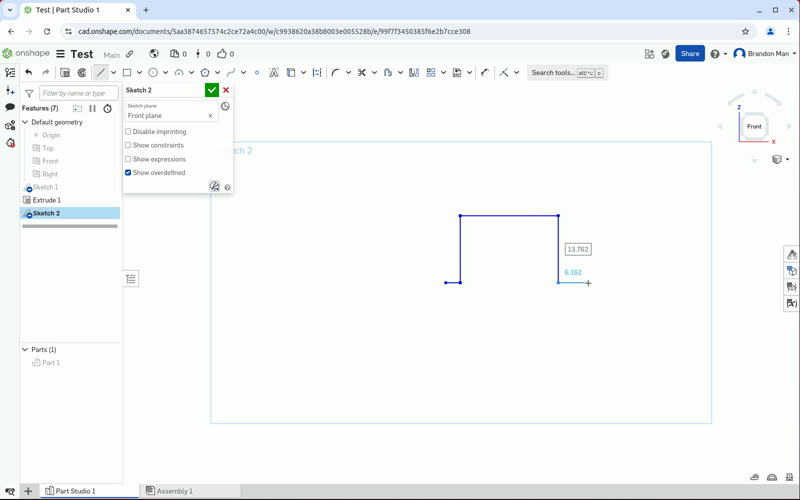
mouse_move(573, 282)
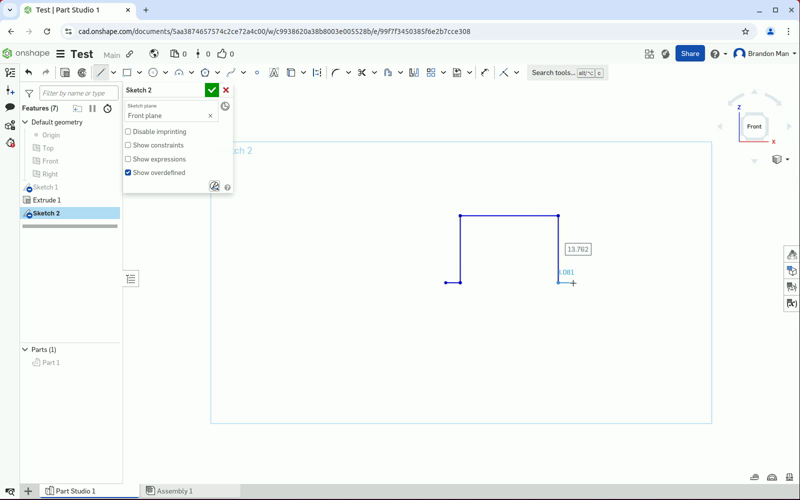
click(573, 282)
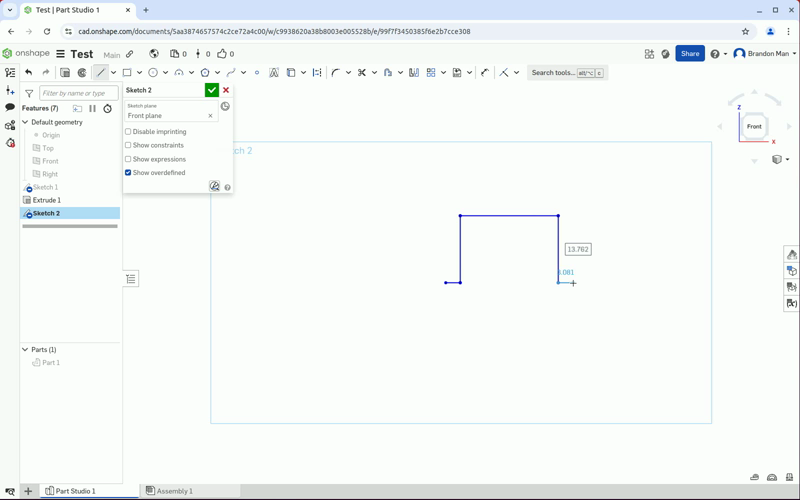
key_up(shift)
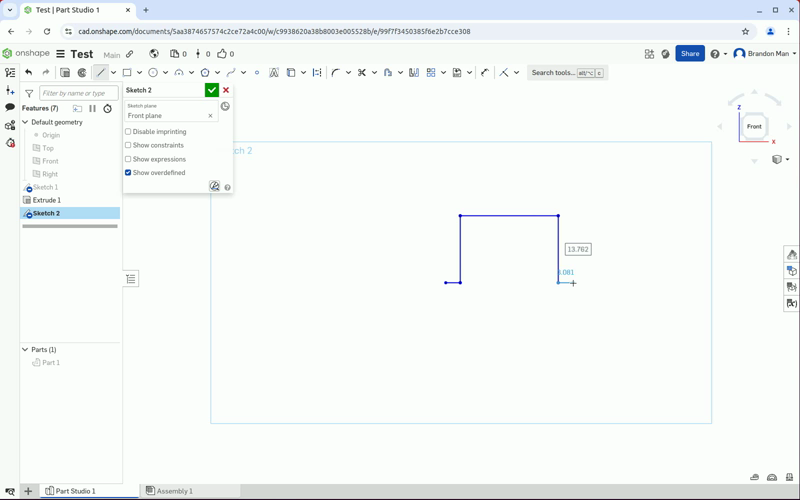
key_down(shift)
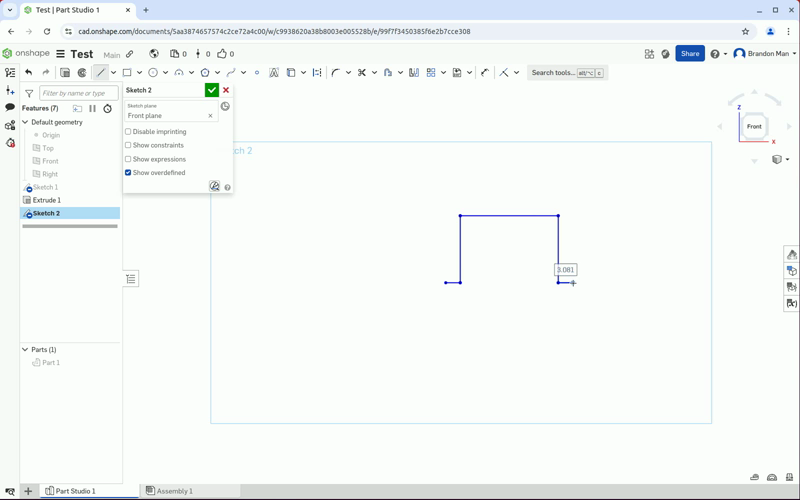
mouse_move(573, 198)
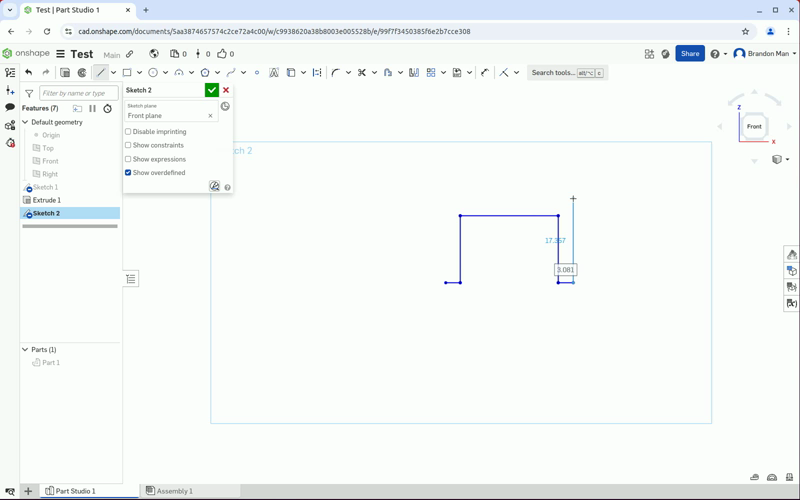
click(573, 198)
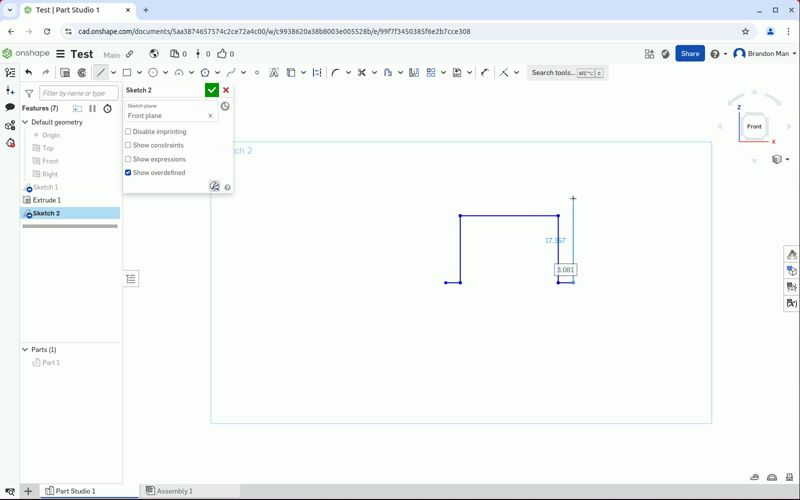
key_up(shift)
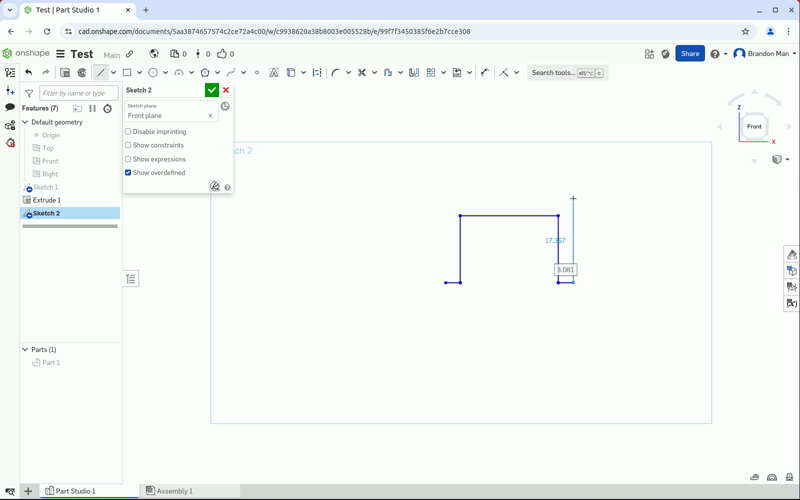
key_down(shift)
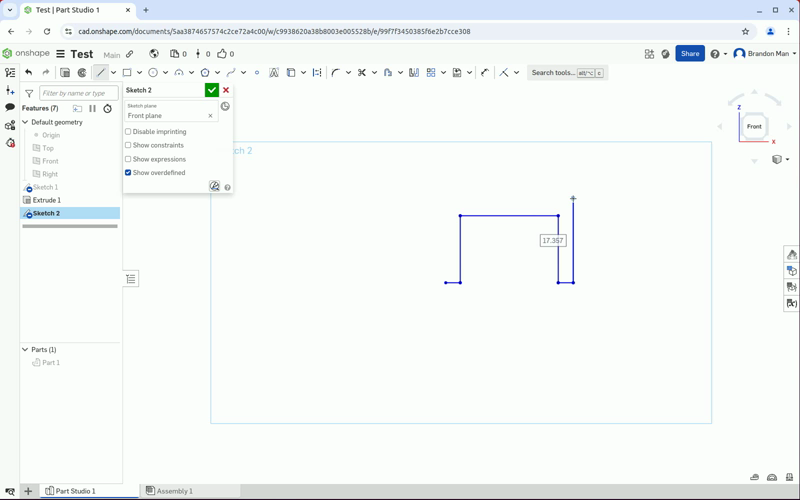
mouse_move(589, 198)
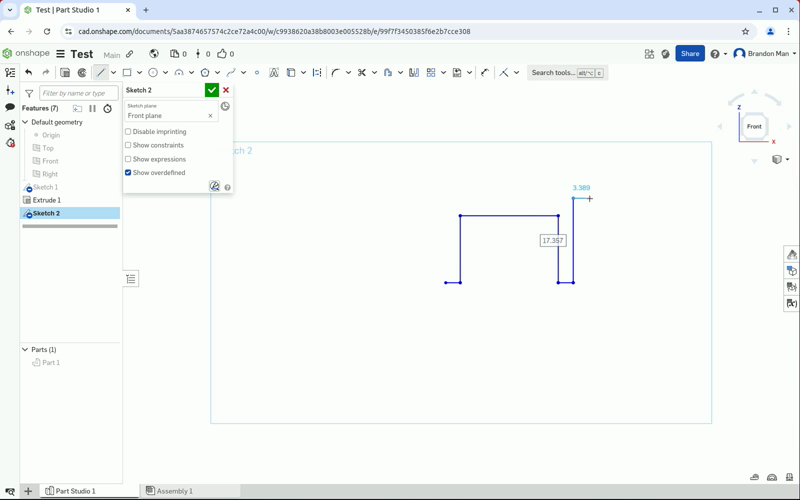
mouse_move(558, 198)
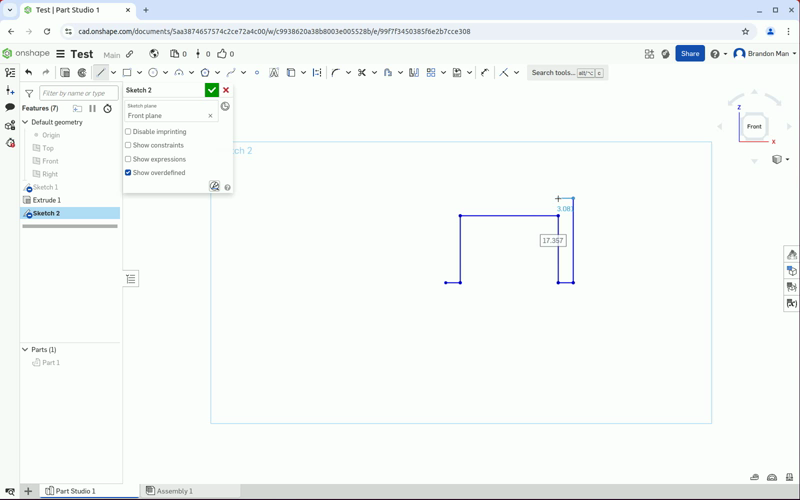
click(558, 198)
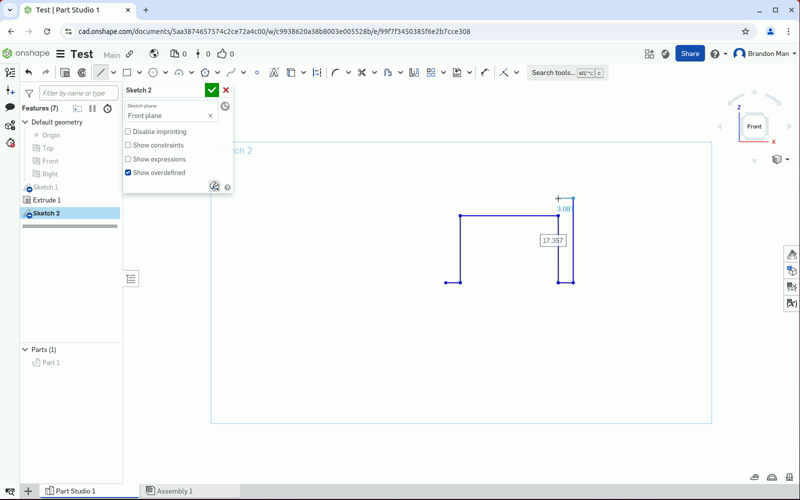
key_up(shift)
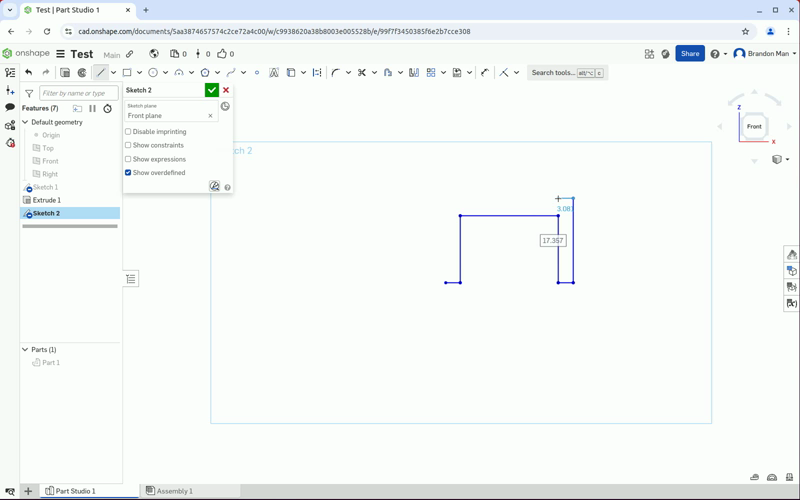
key_down(shift)
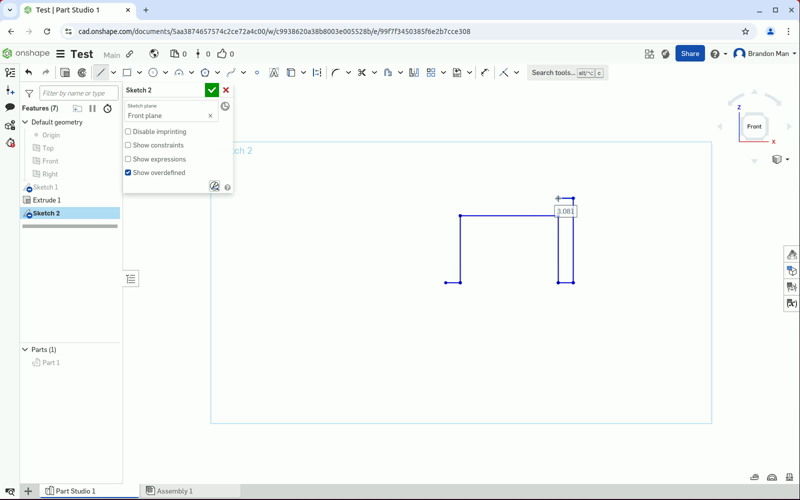
mouse_move(460, 198)
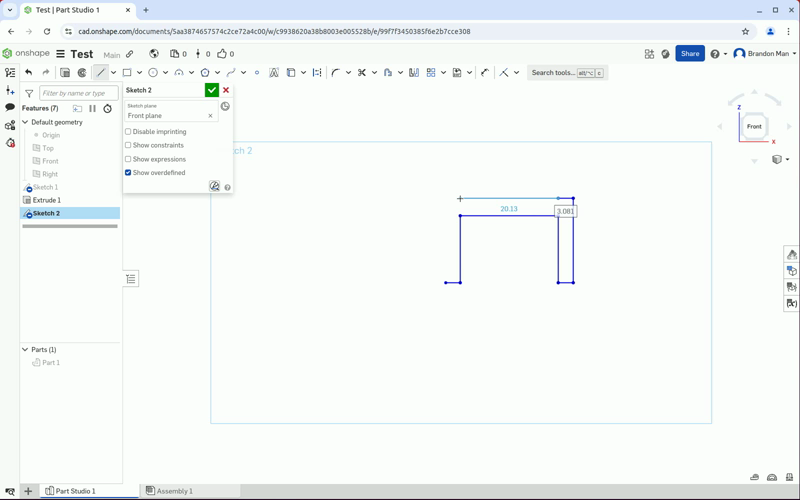
click(460, 198)
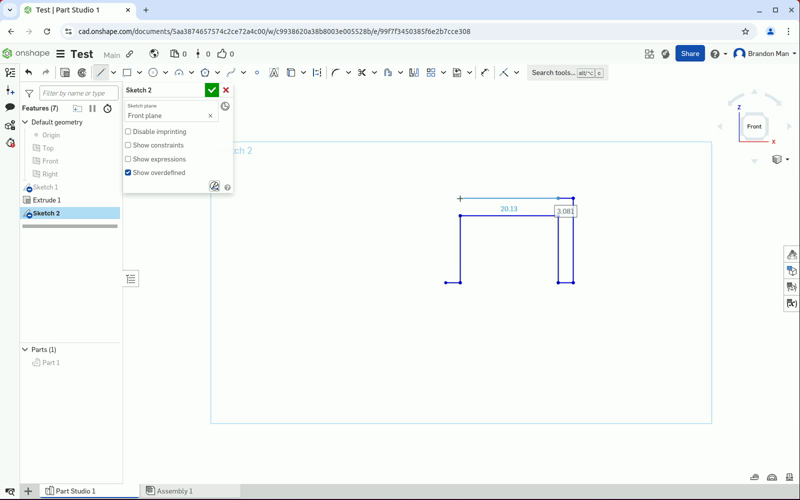
key_up(shift)
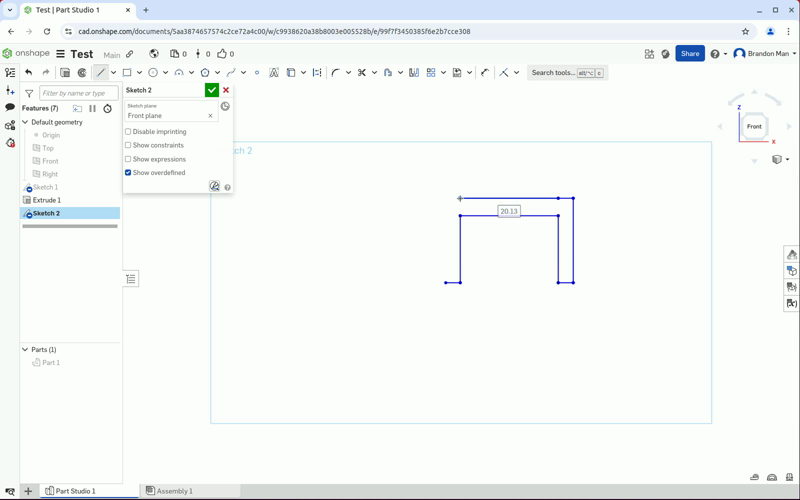
key_down(shift)
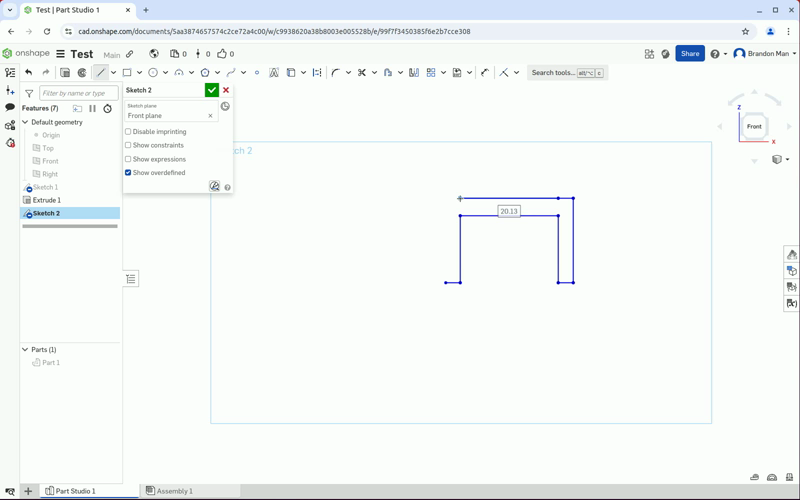
mouse_move(490, 198)
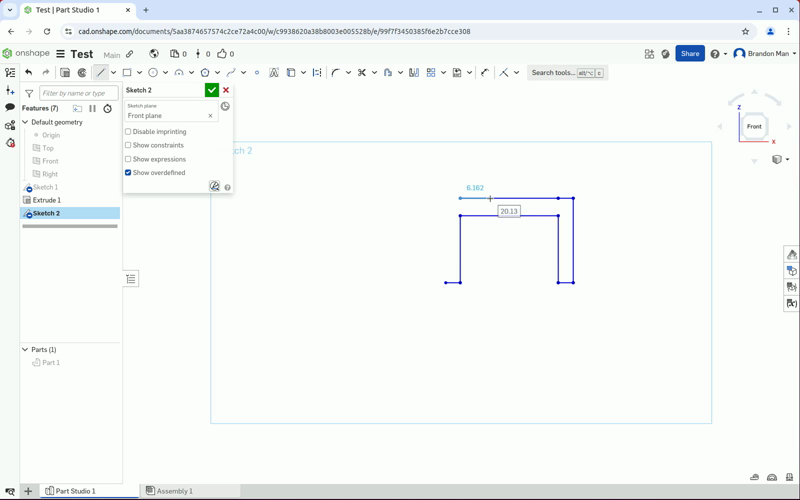
mouse_move(445, 198)
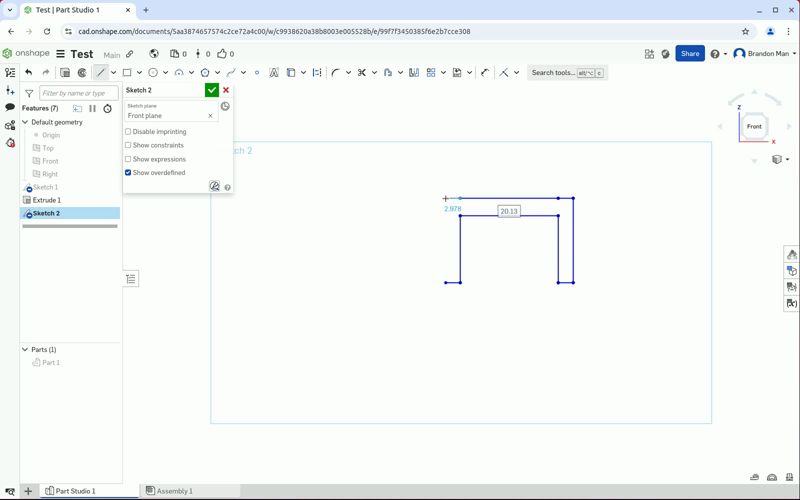
click(445, 198)
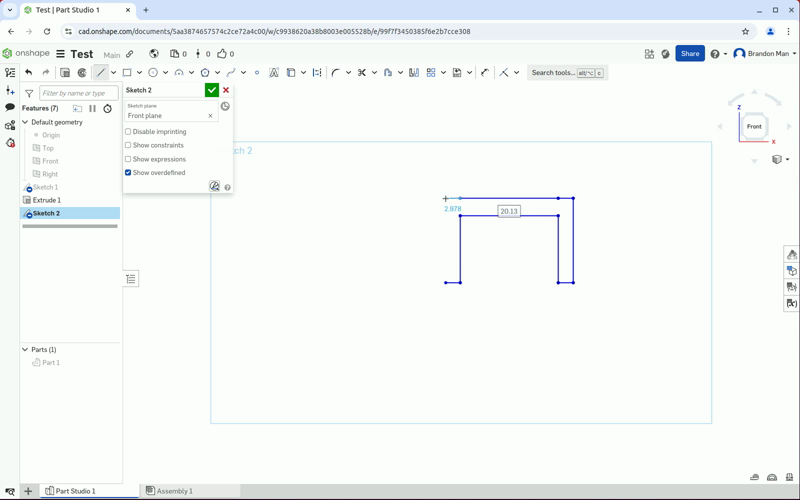
key_up(shift)
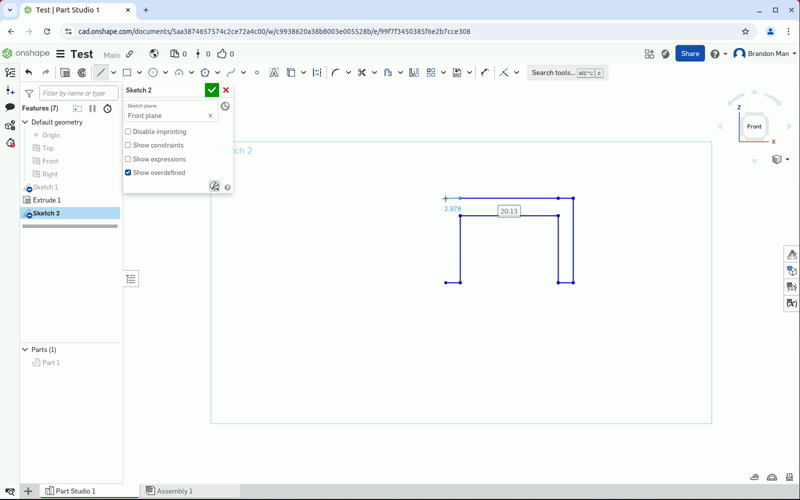
key_down(shift)
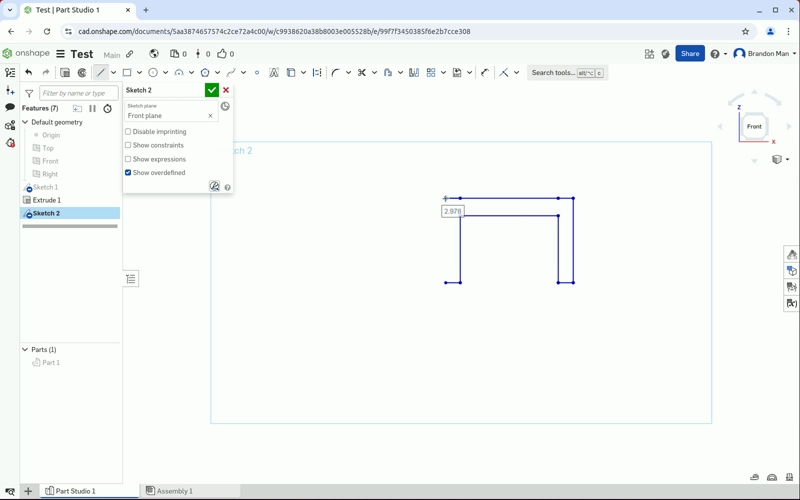
mouse_move(445, 282)
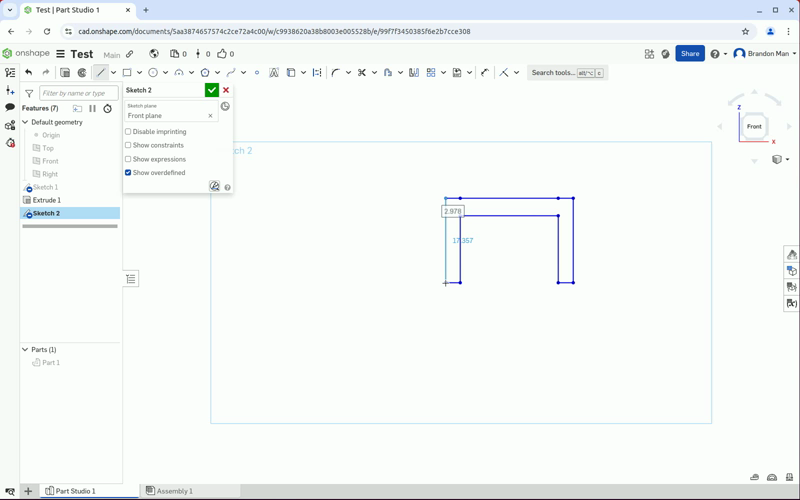
key_up(shift)
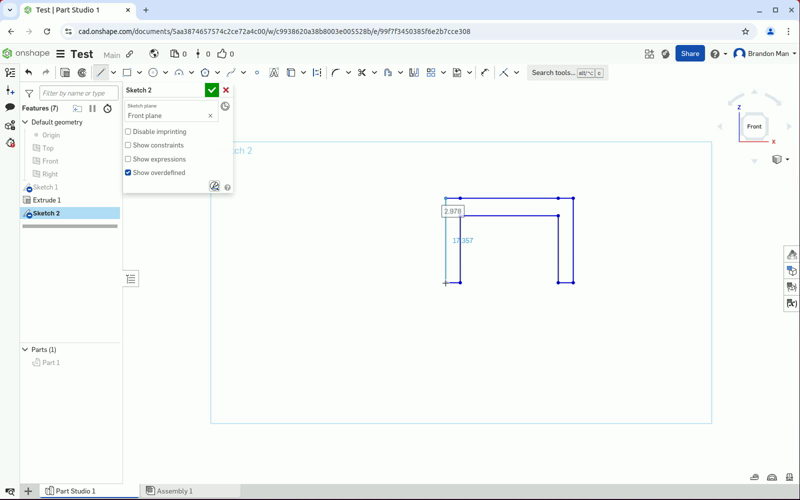
click(445, 282)
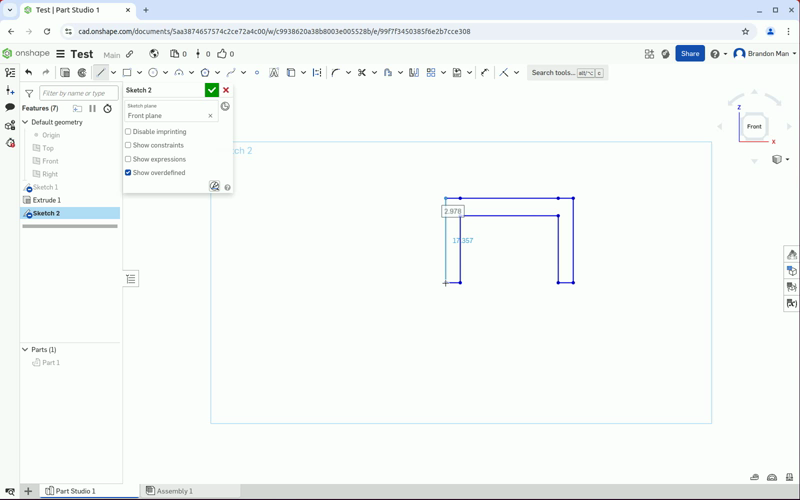
key(esc)
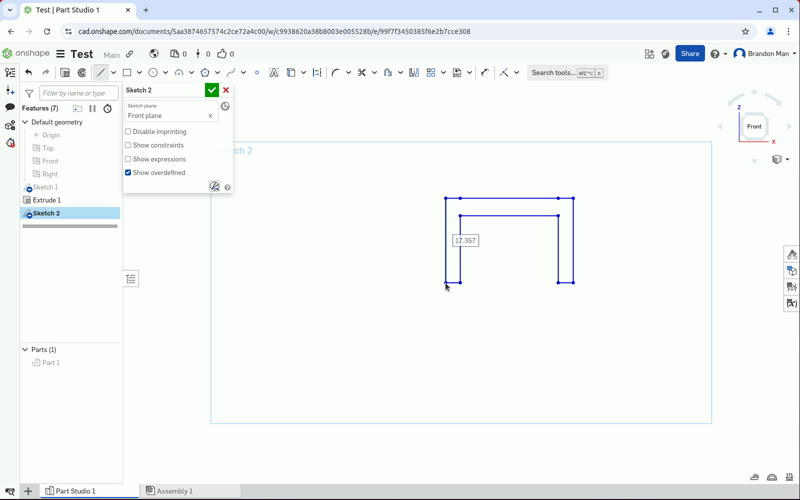
mouse_move(457, 265)
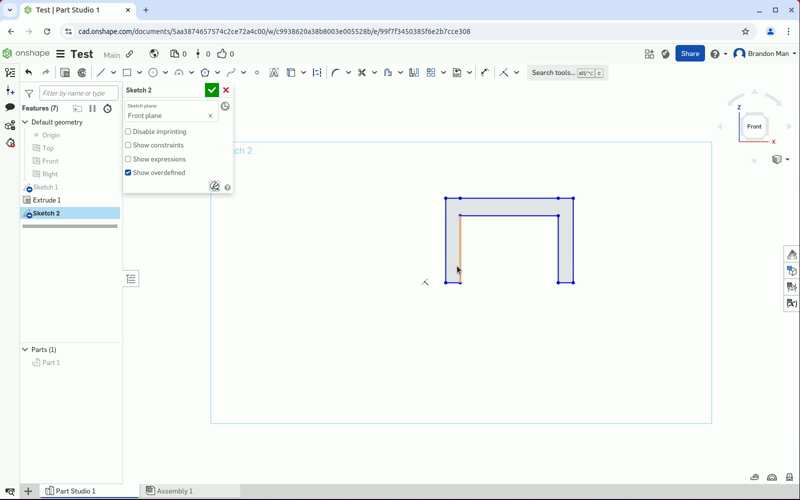
click(457, 265)
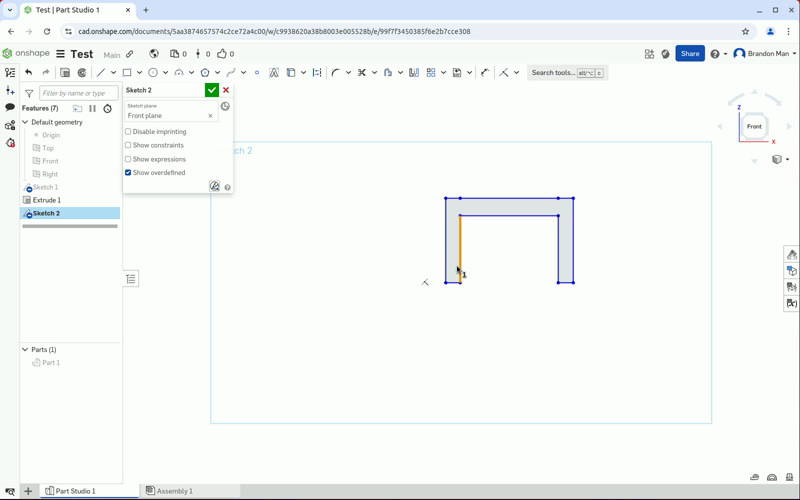
mouse_move(73, 352)
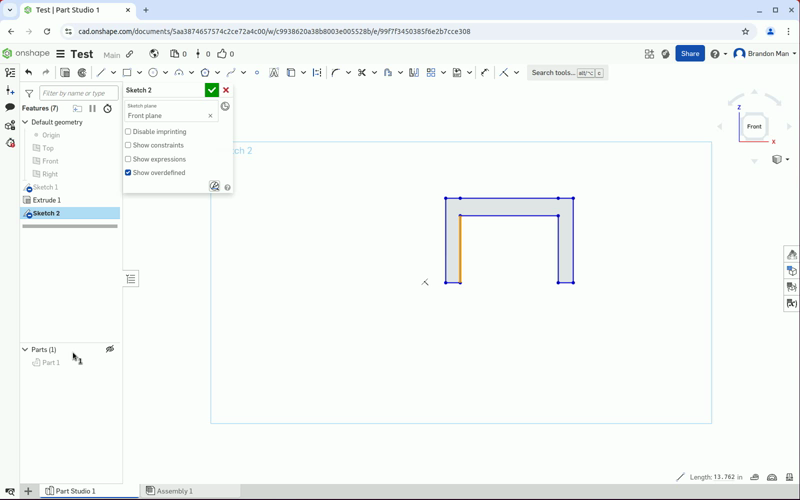
key(shift+y)
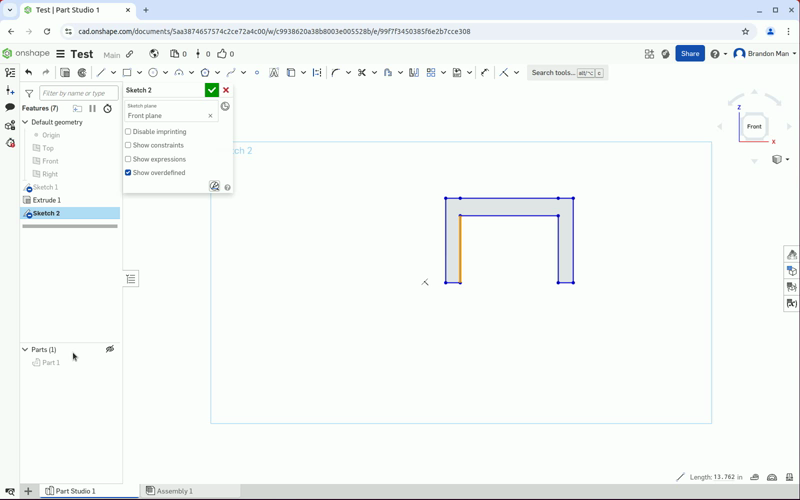
key(shift+e)
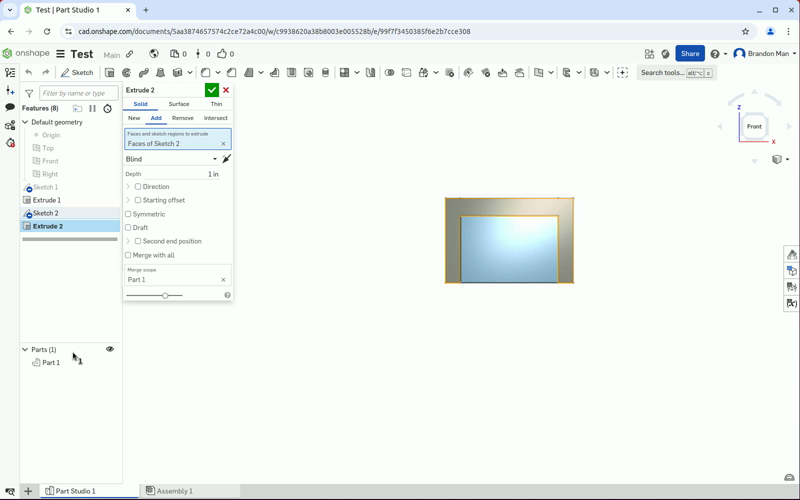
mouse_move(143, 106)
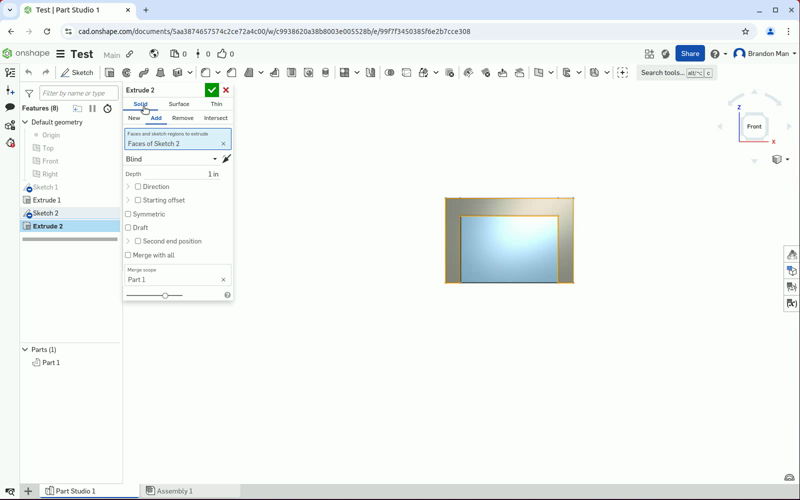
click(143, 106)
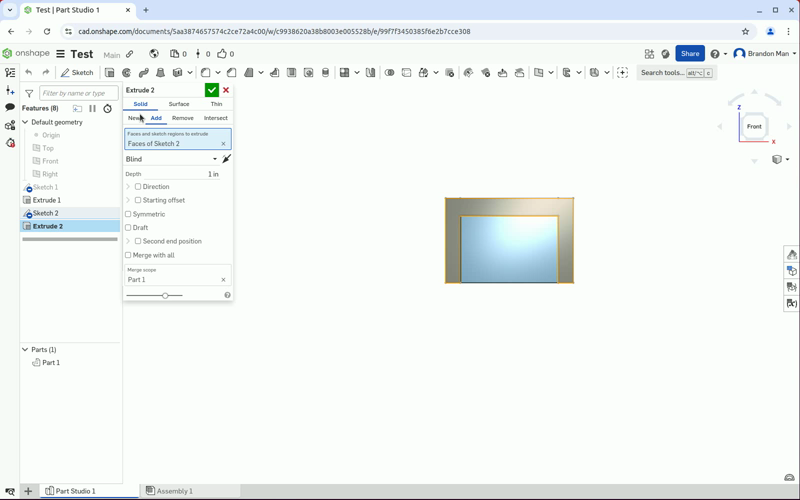
mouse_move(137, 120)
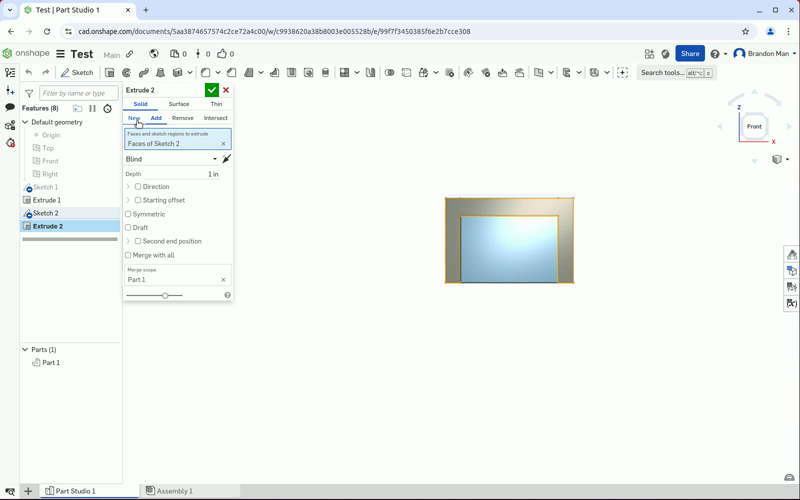
click(137, 120)
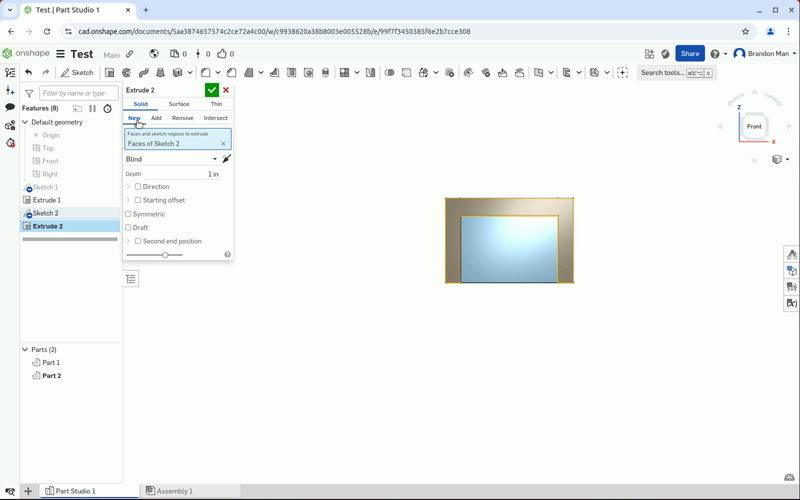
key(tab, 4)
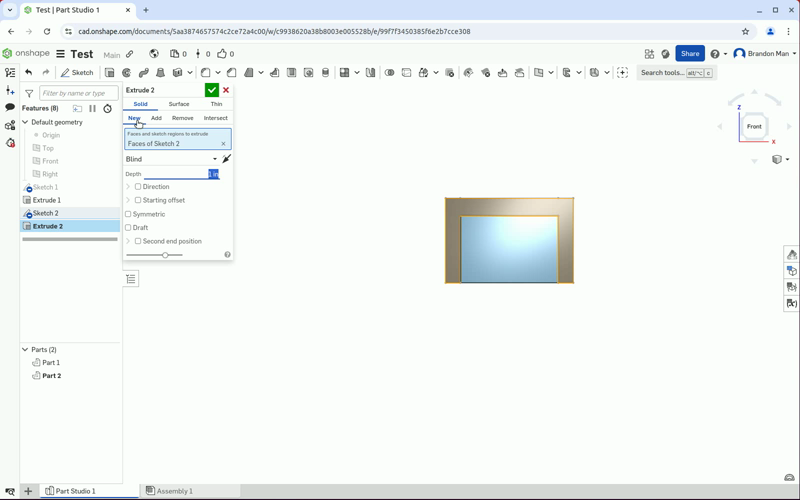
text(0.481)
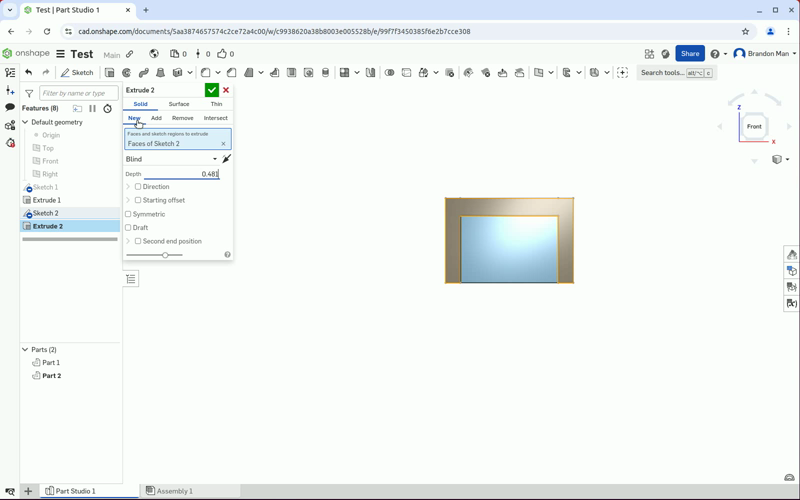
key(enter)
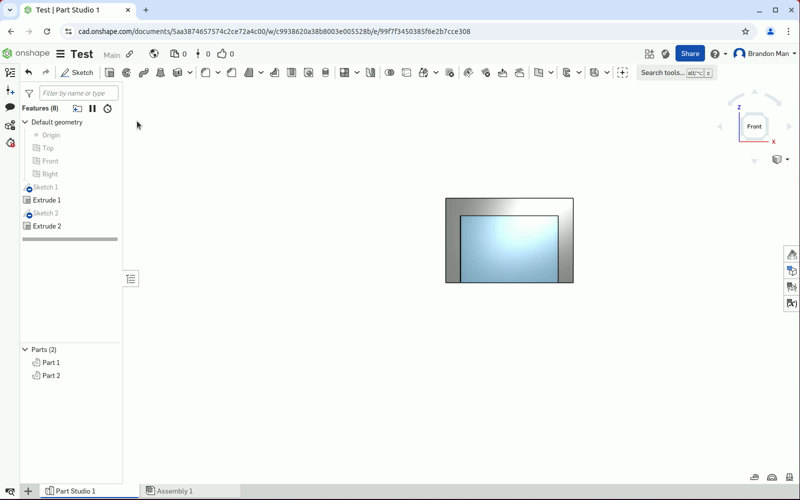
key(shift+h)
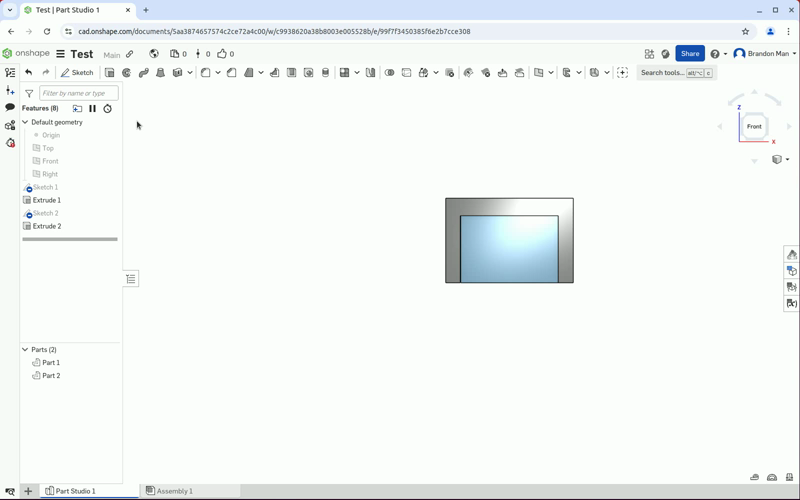
key(shift+h)
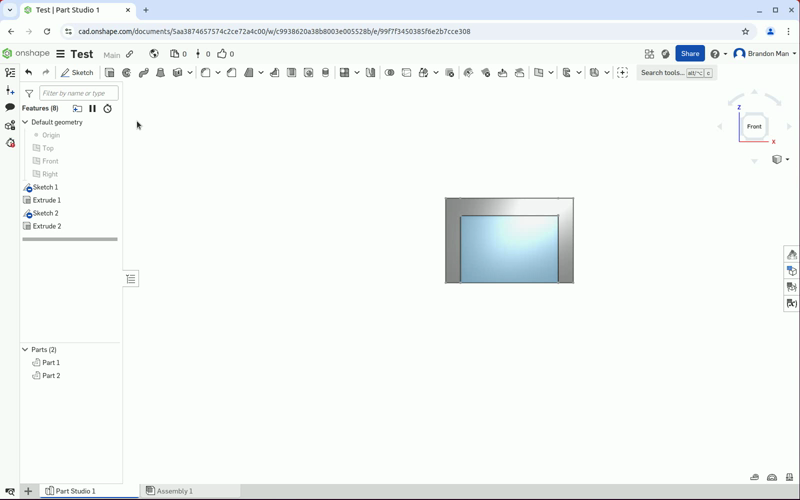
key(shift+7)
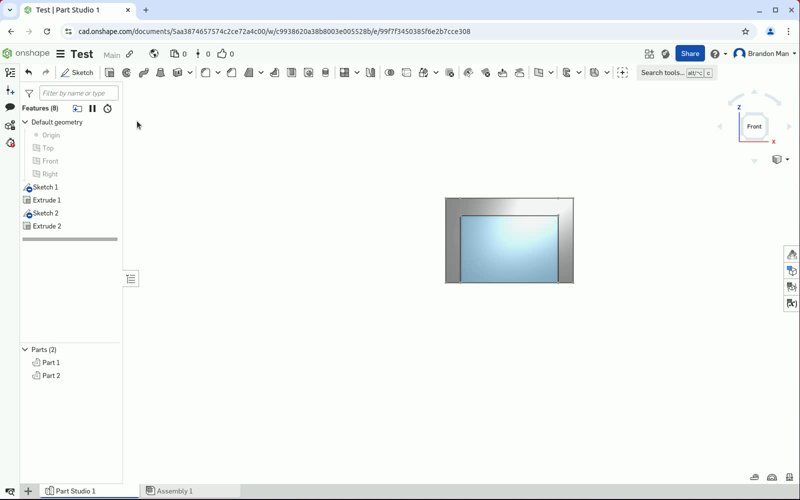
key(left, 2)
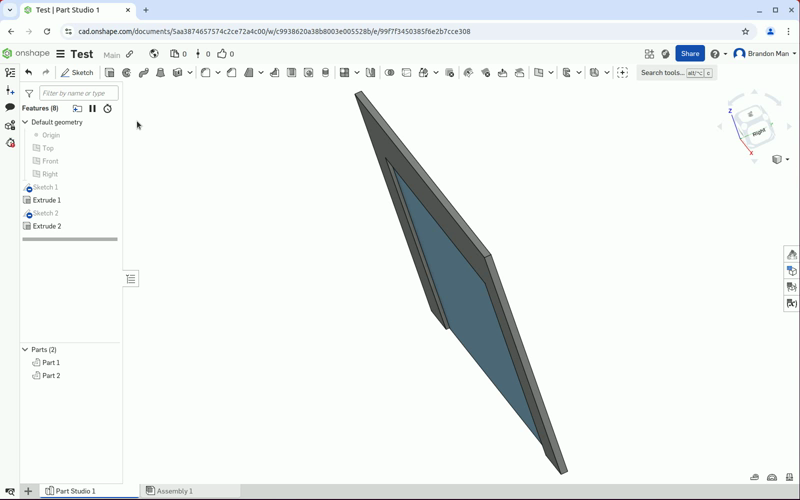
key(down, 2)
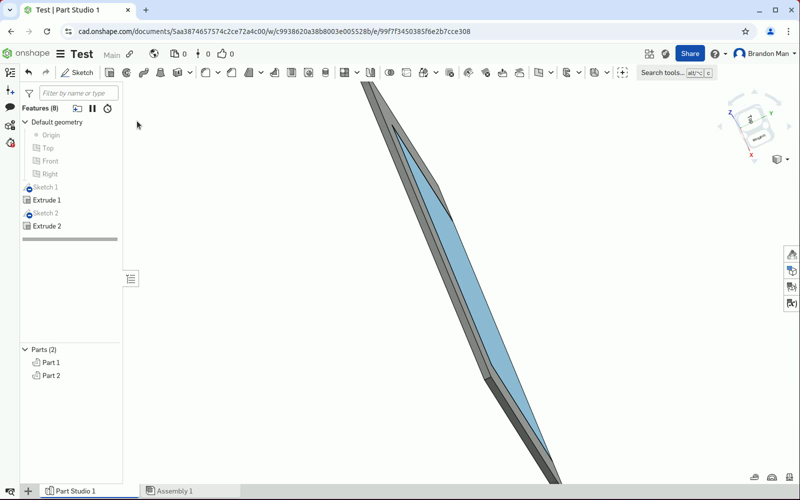
key(up, 2)
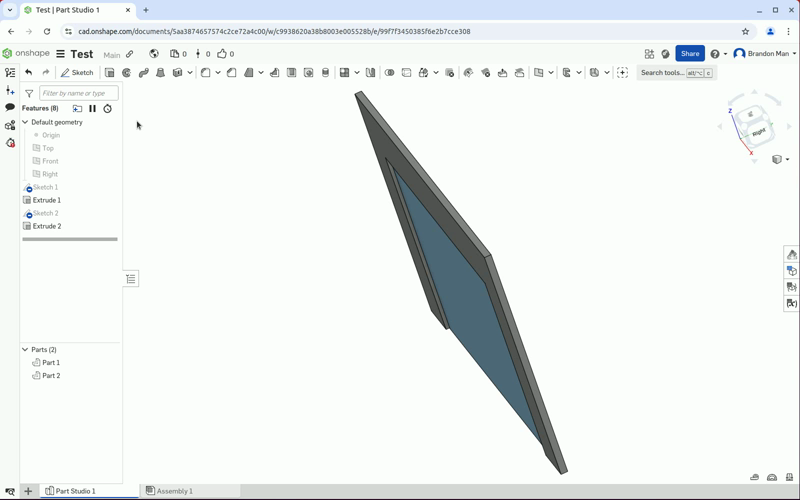
key(right, 2)
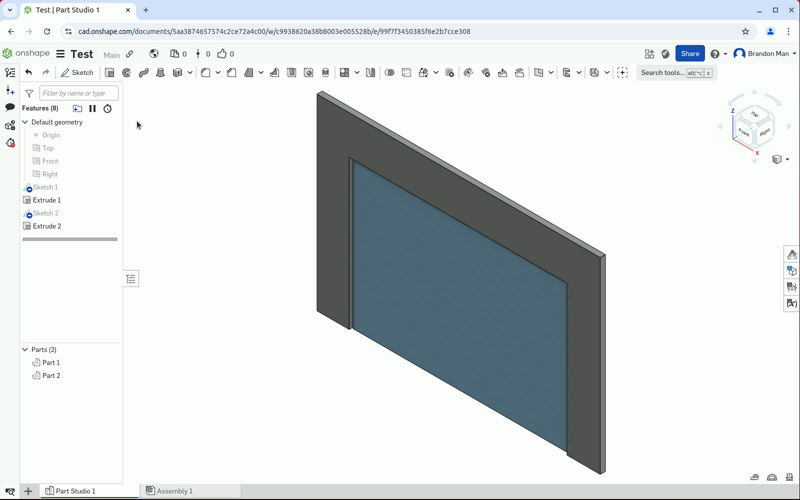
mouse_move(73, 189)
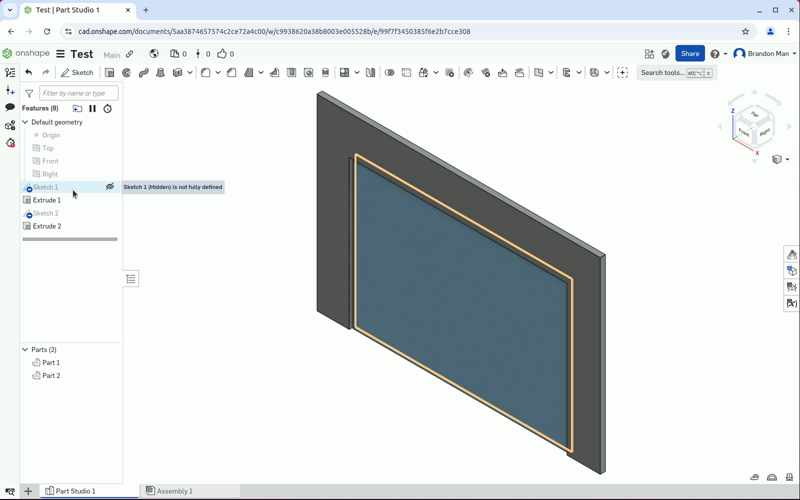
click(73, 189)